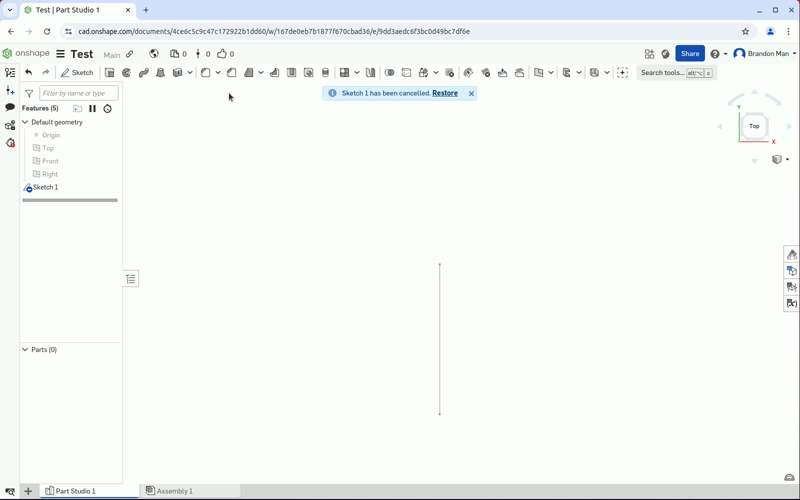
key(shift+h)
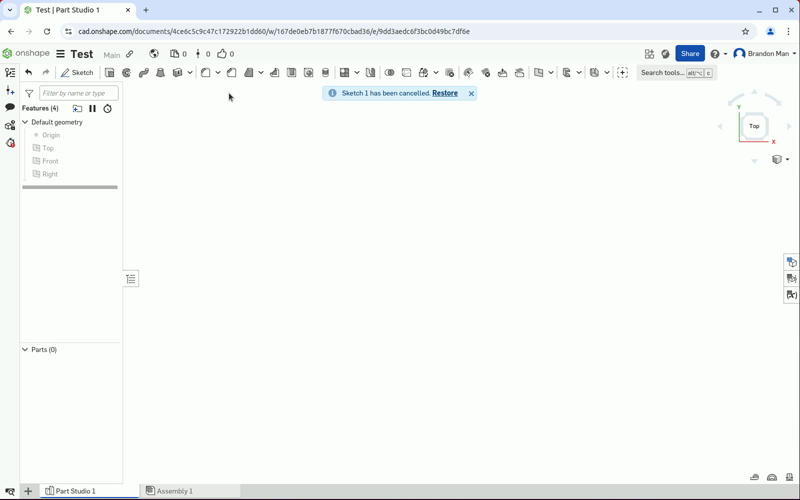
mouse_move(73, 352)
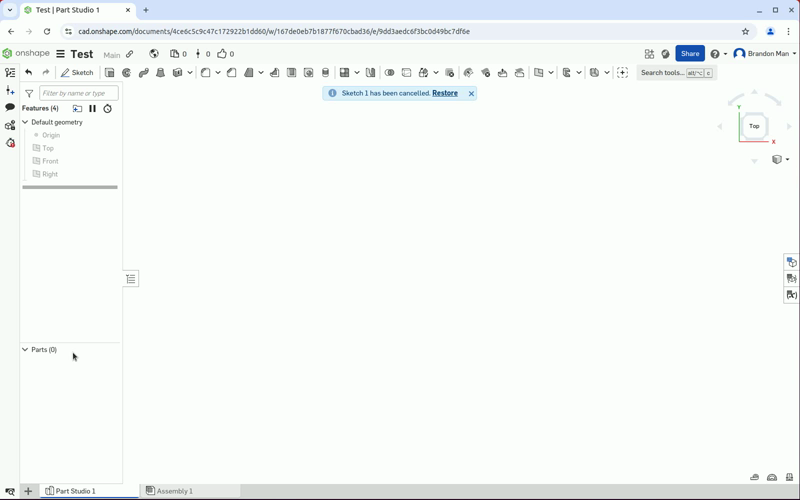
key(y)
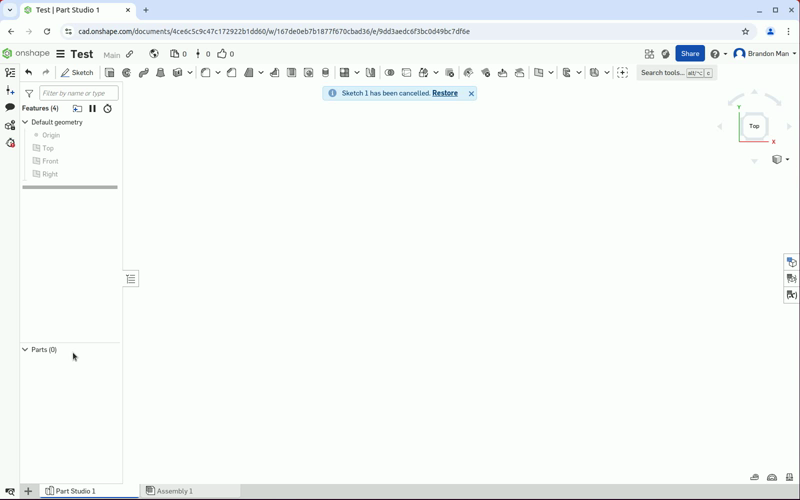
key(shift+p)
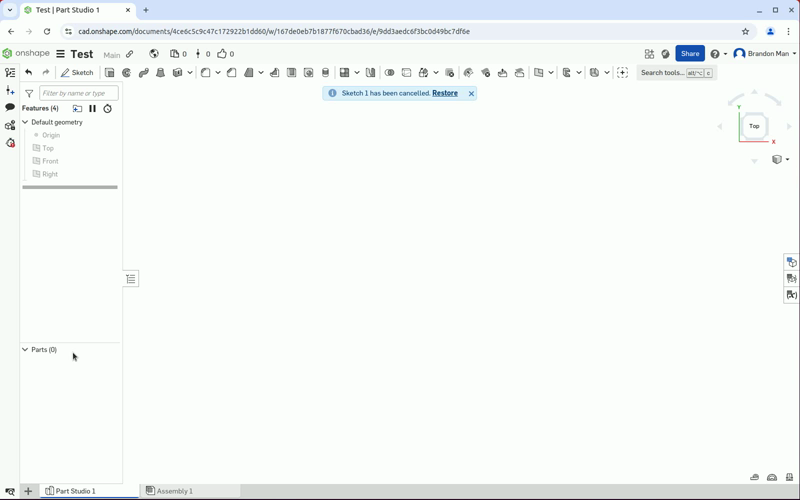
key(space)
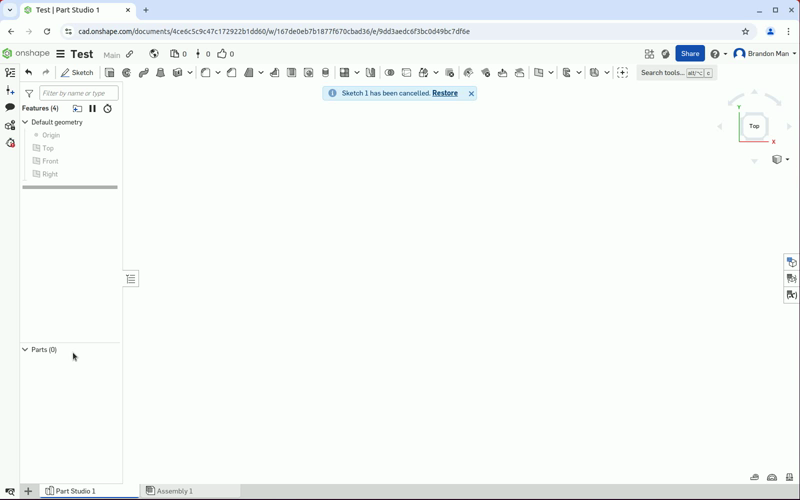
key_down(shift)
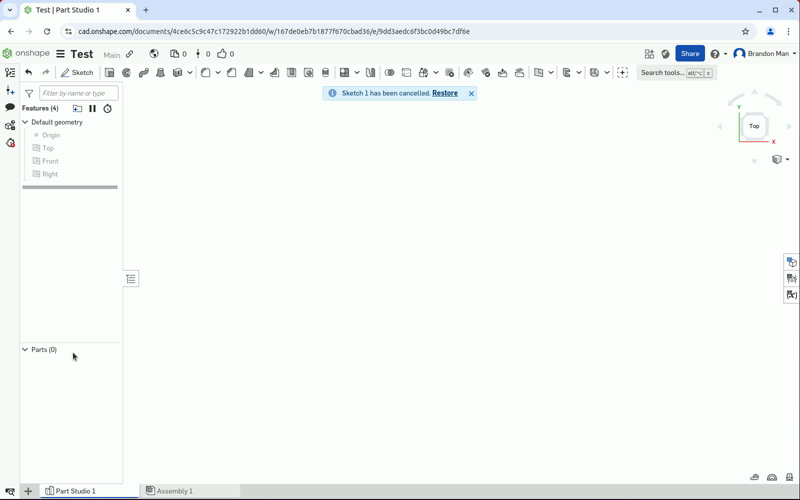
key(up)
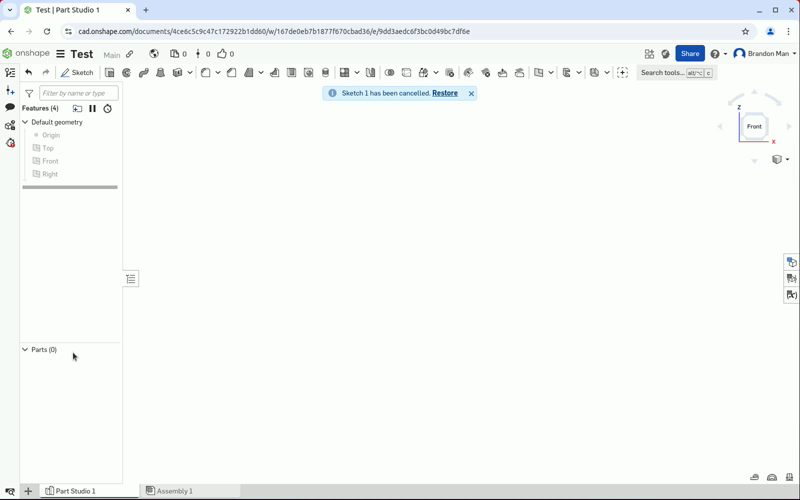
key_up(shift)
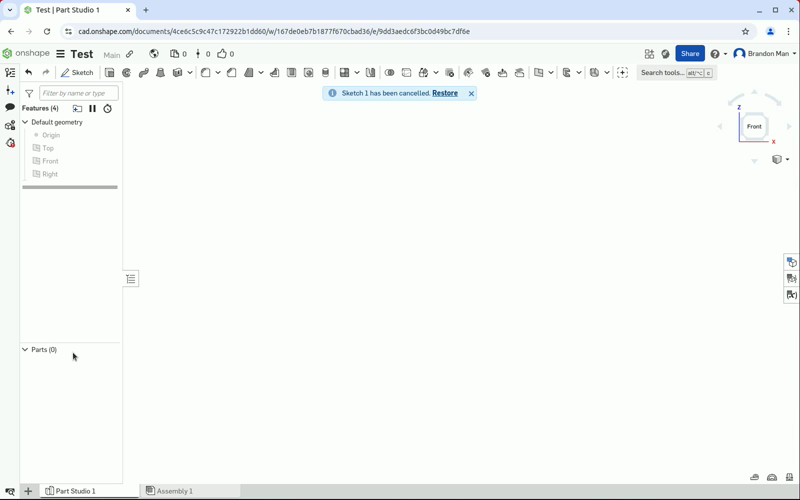
mouse_move(73, 352)
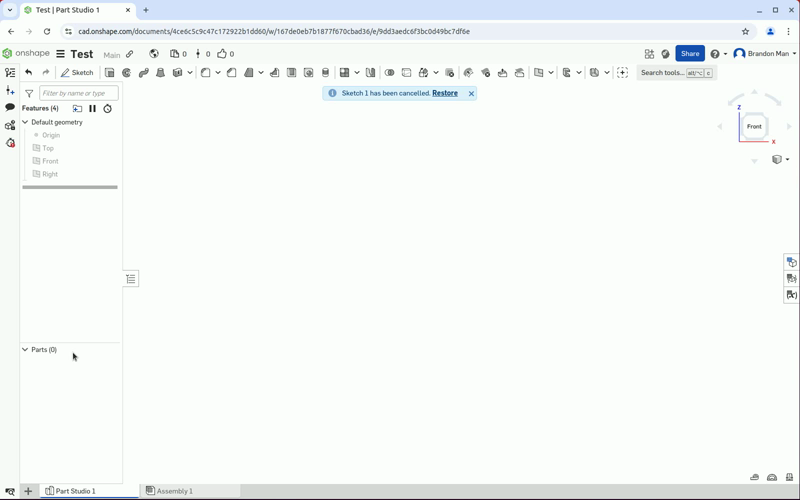
key(shift+y)
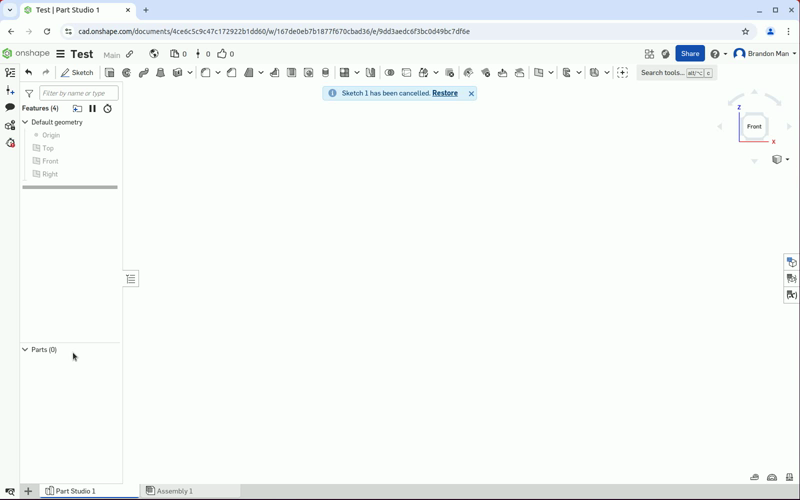
key(shift+s)
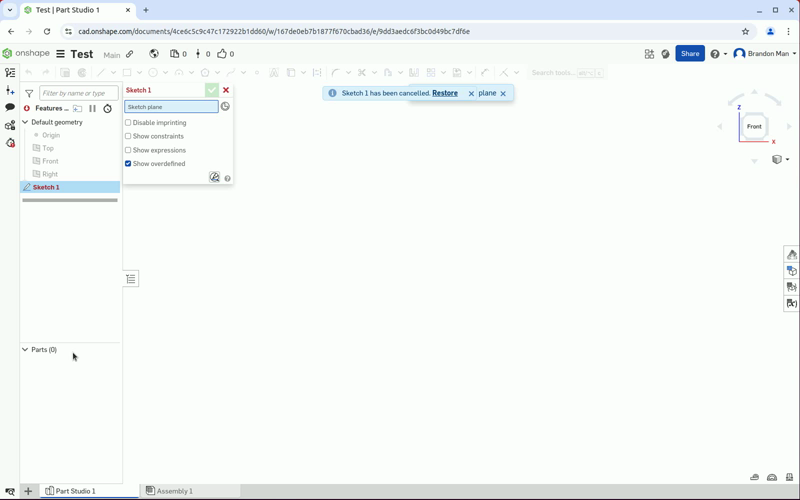
mouse_move(73, 163)
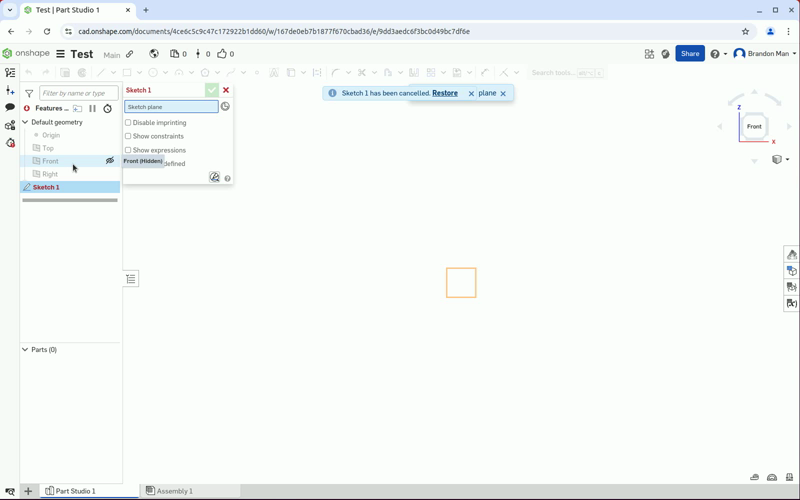
click(73, 163)
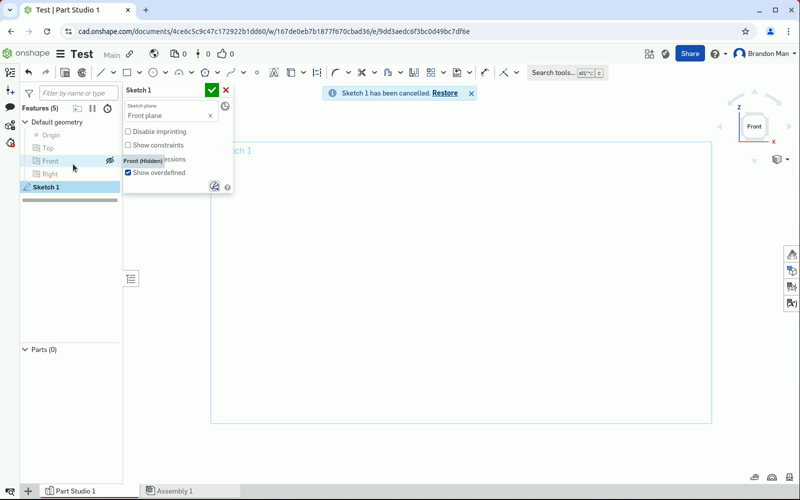
mouse_move(73, 352)
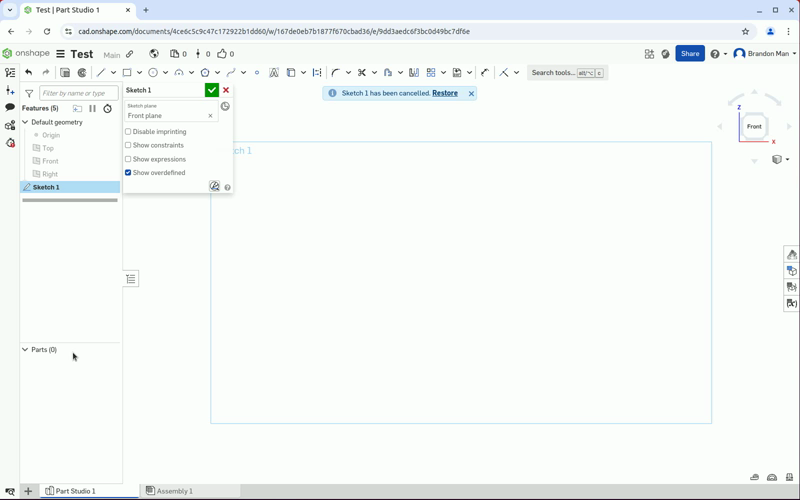
key(y)
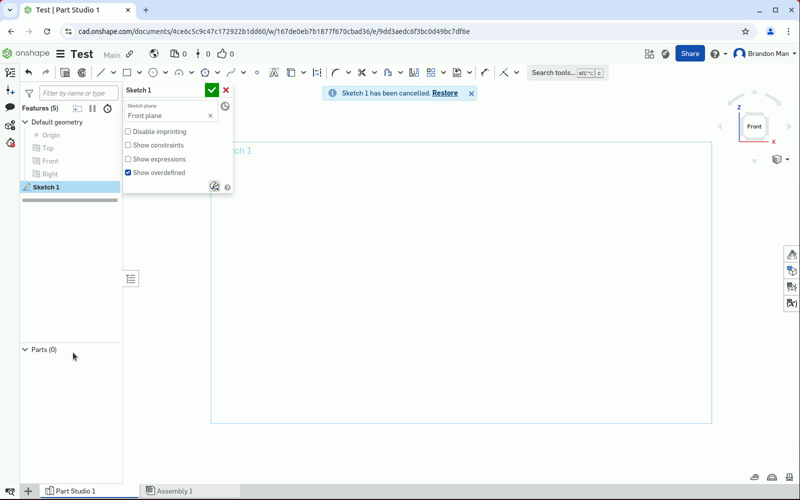
key(l)
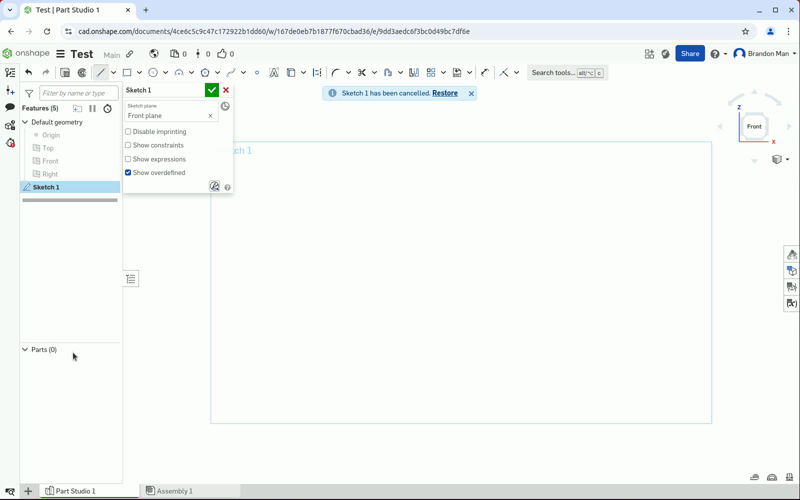
key_down(shift)
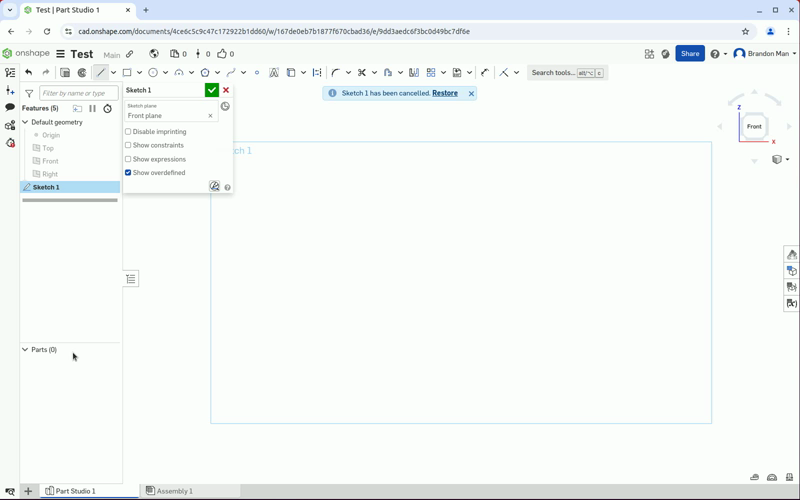
mouse_move(363, 329)
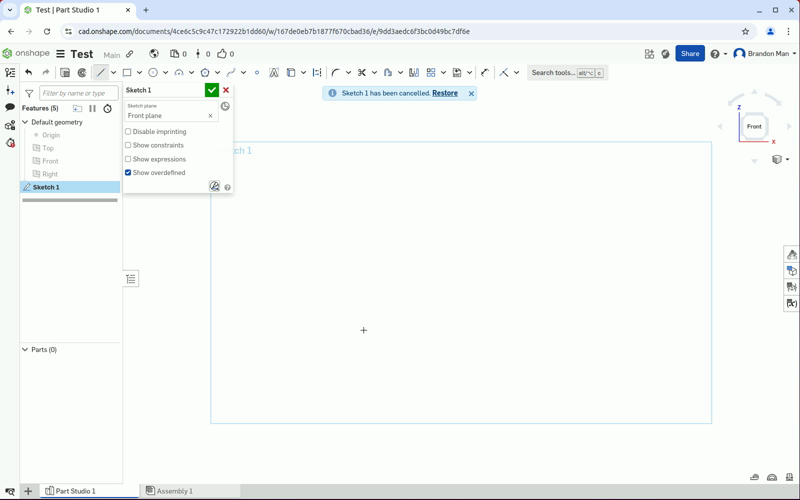
click(363, 329)
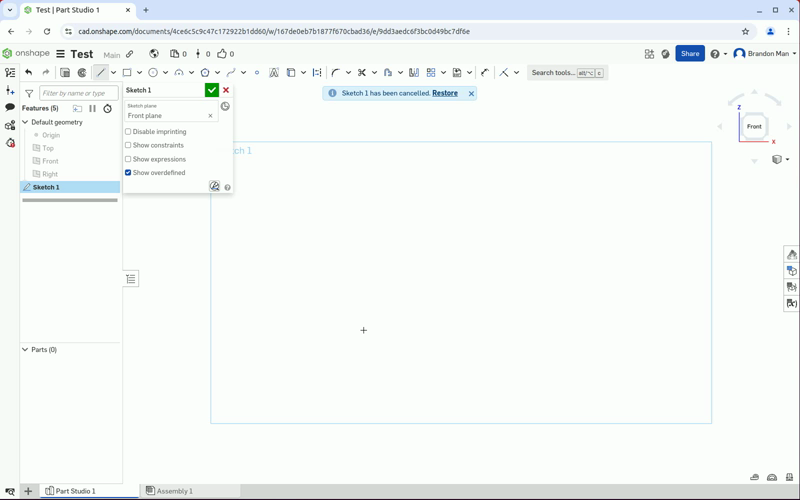
key_up(shift)
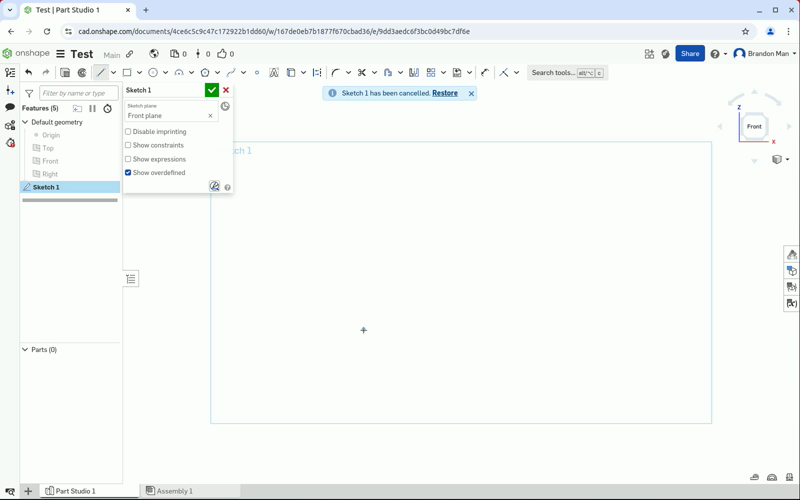
key_down(shift)
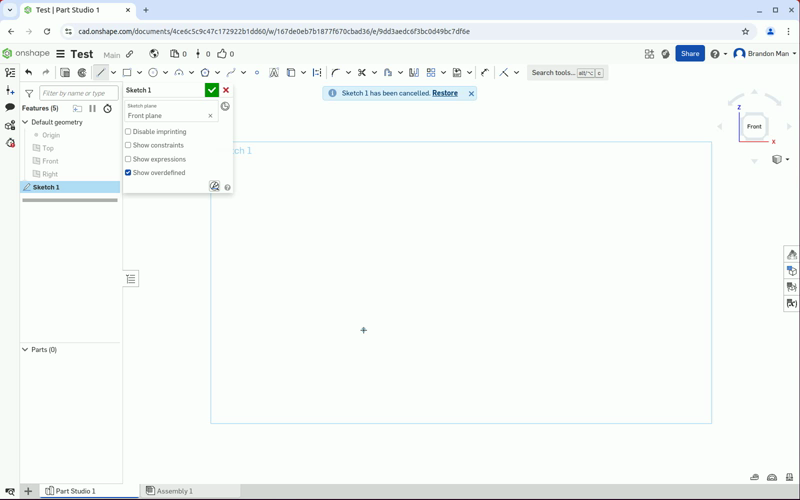
mouse_move(572, 329)
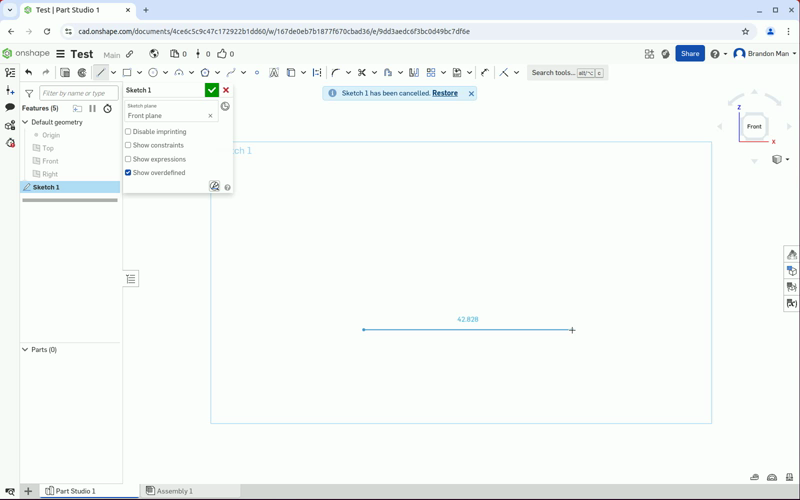
click(572, 329)
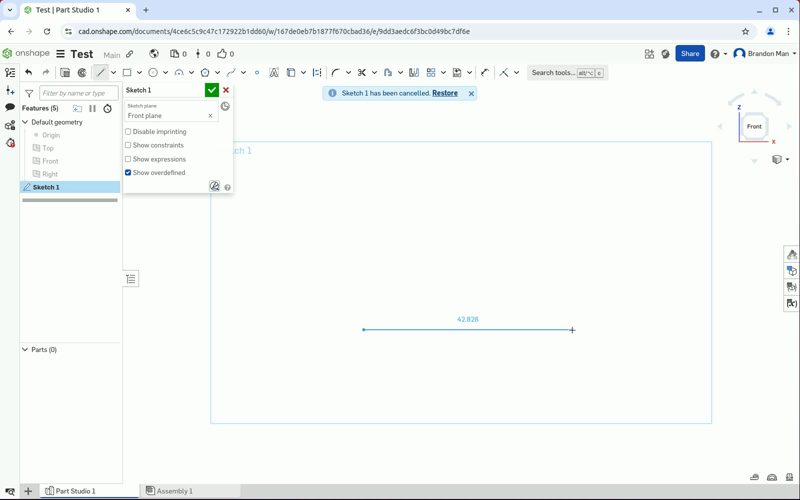
key_up(shift)
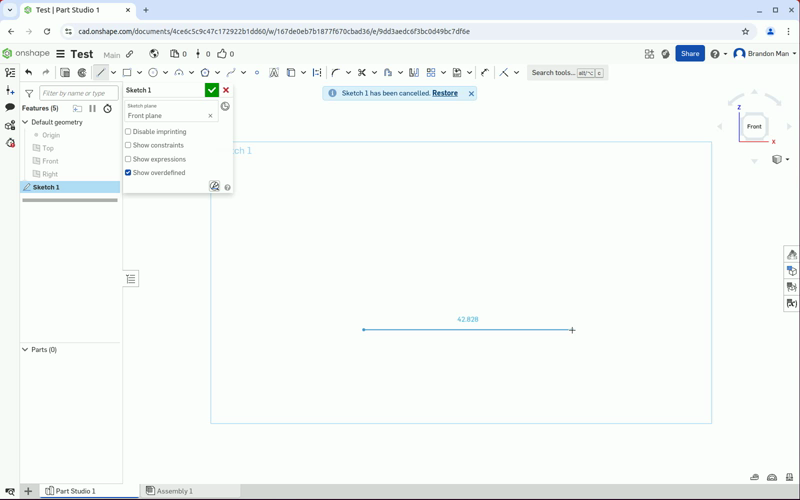
key_down(shift)
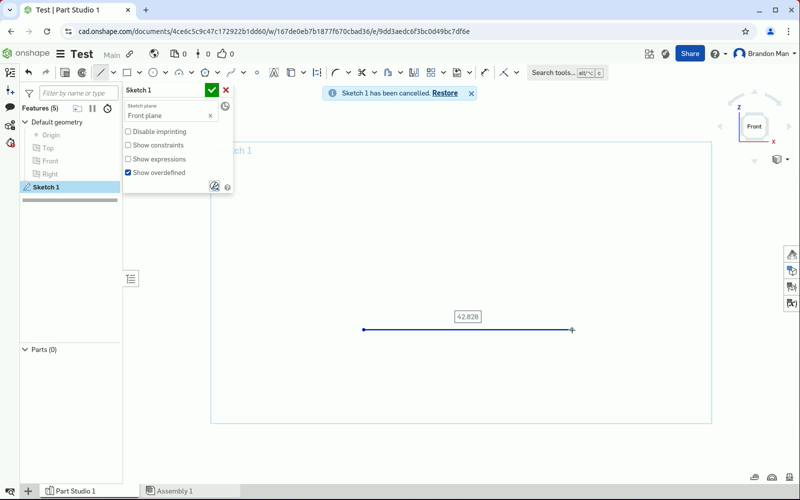
mouse_move(572, 230)
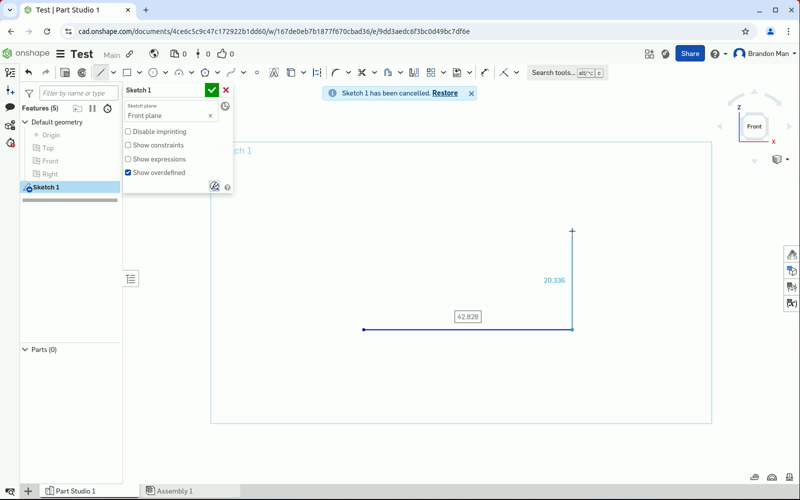
click(572, 230)
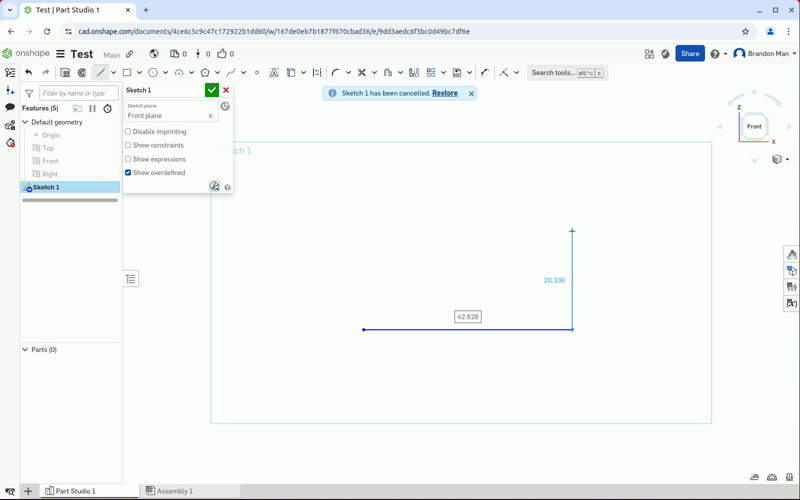
key_up(shift)
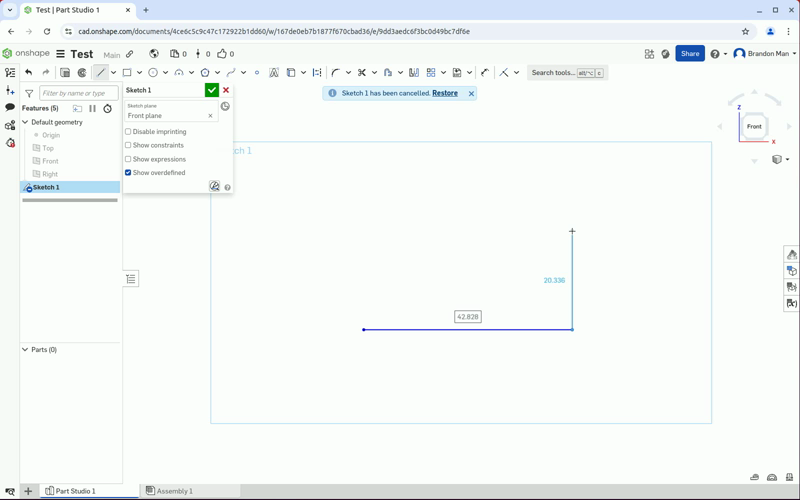
key_down(shift)
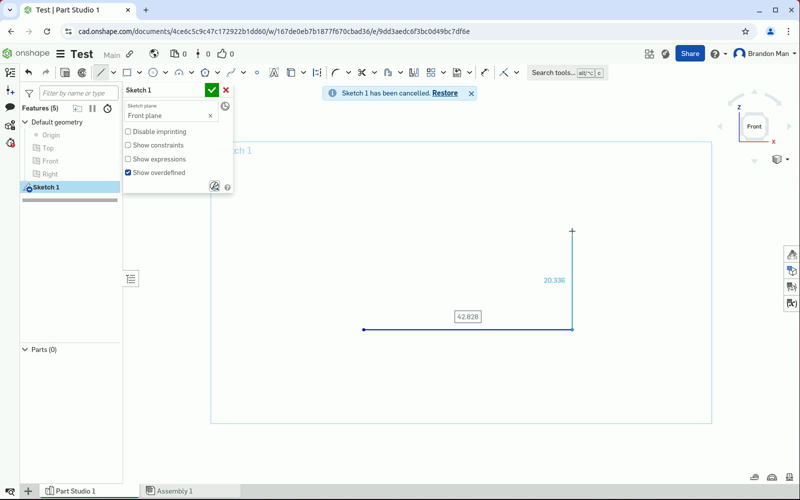
mouse_move(363, 230)
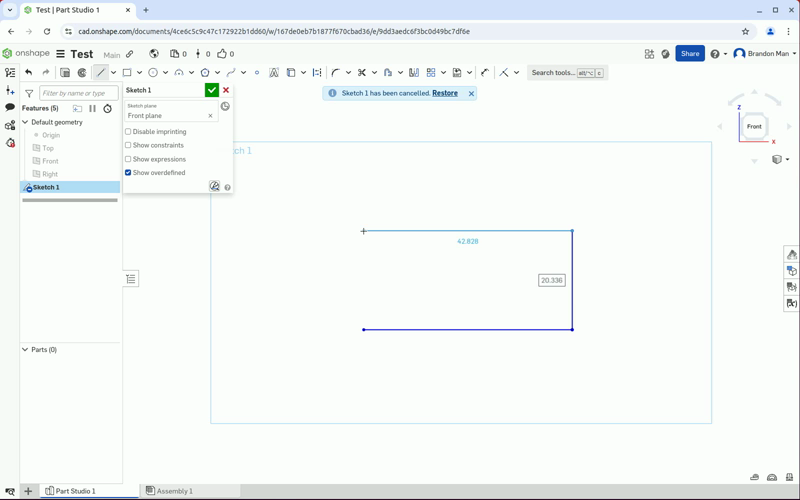
click(363, 230)
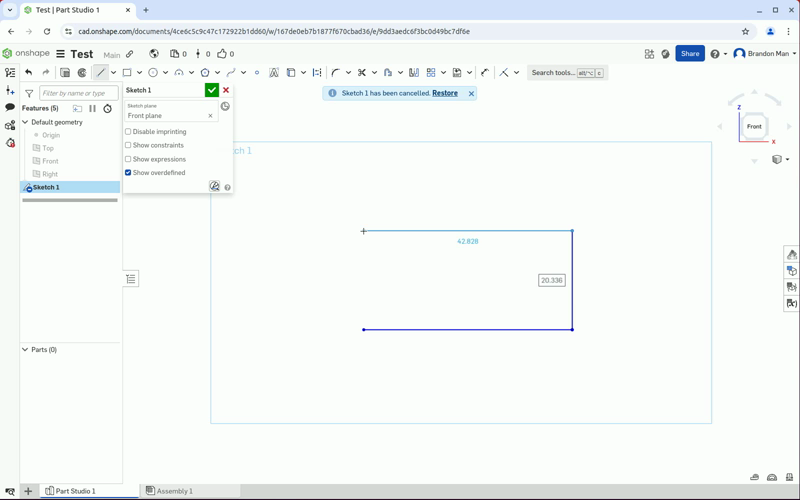
key_up(shift)
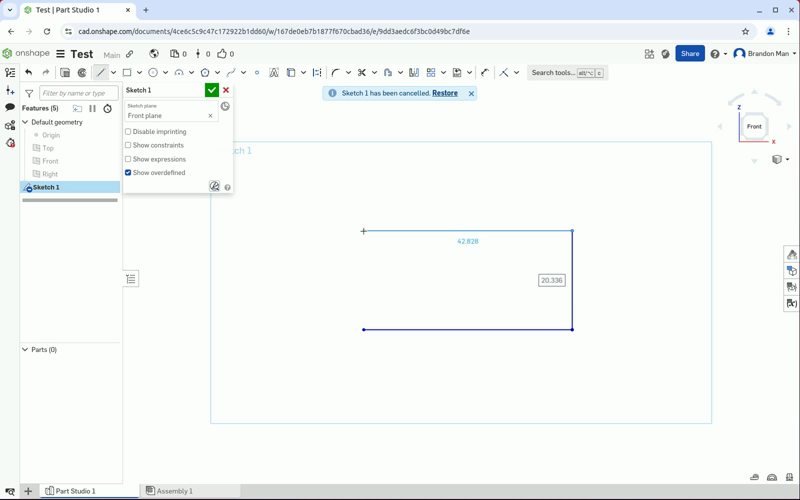
key_down(shift)
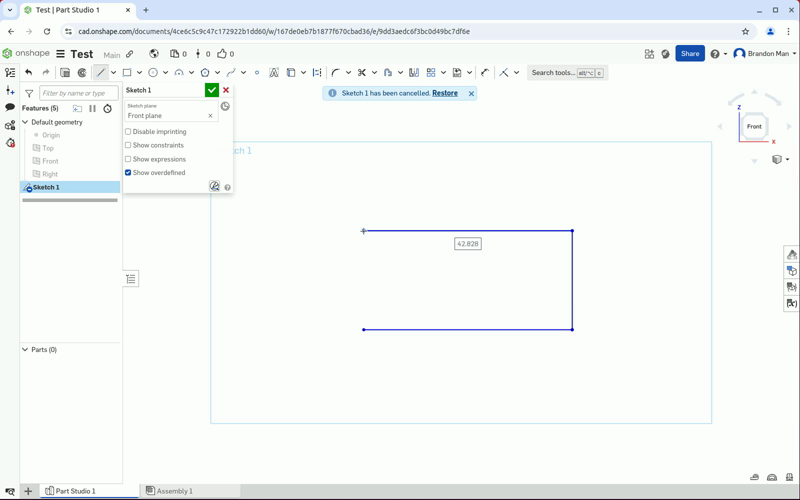
mouse_move(363, 329)
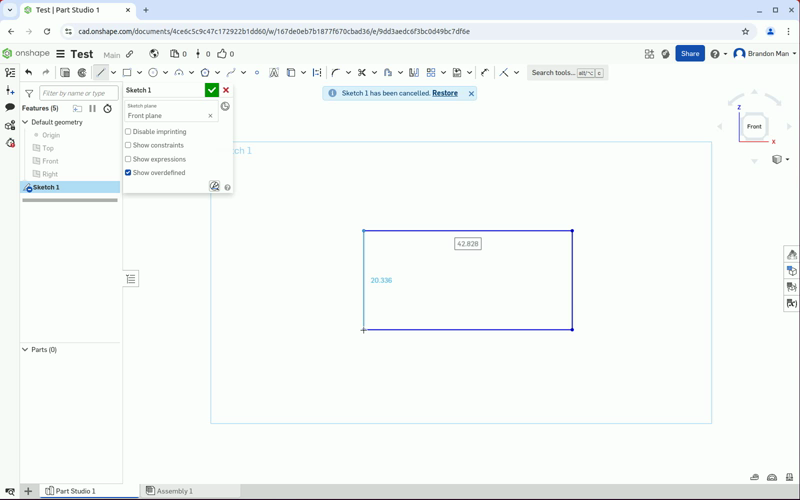
key_up(shift)
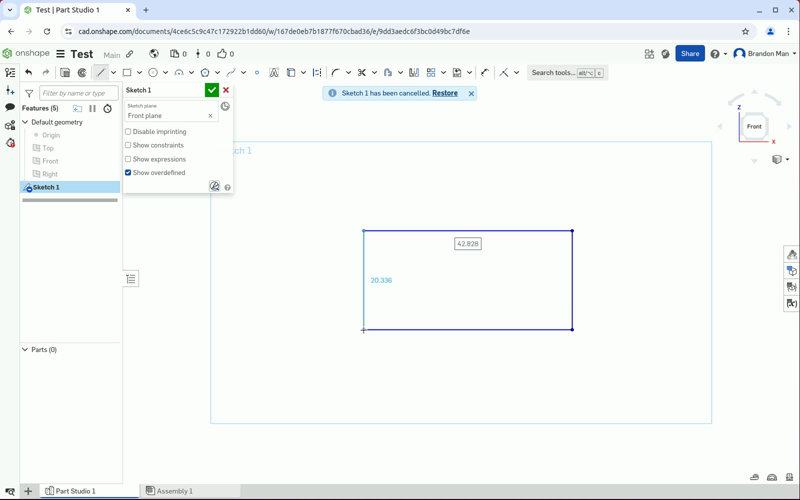
click(363, 329)
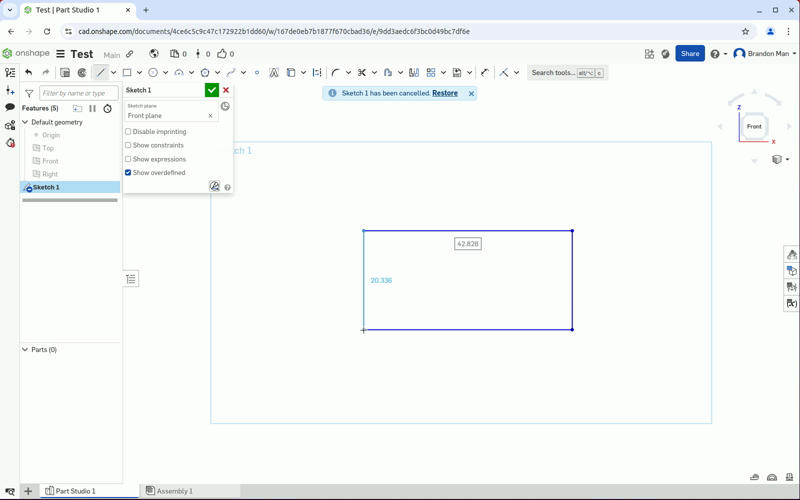
key(esc)
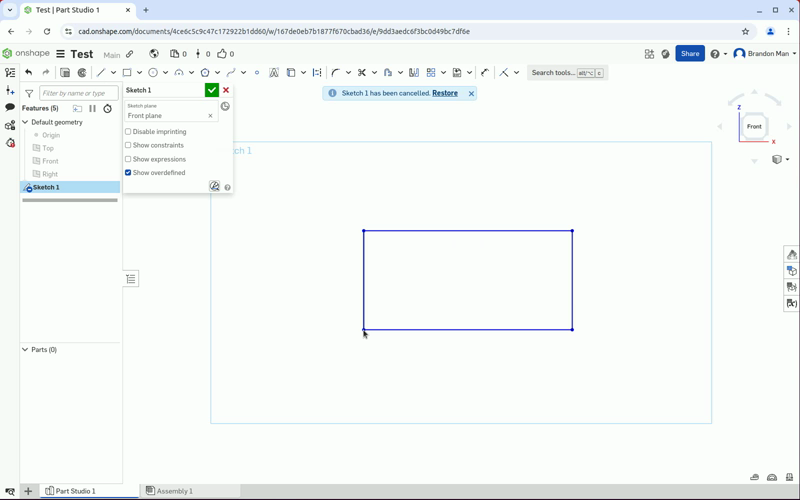
mouse_move(517, 247)
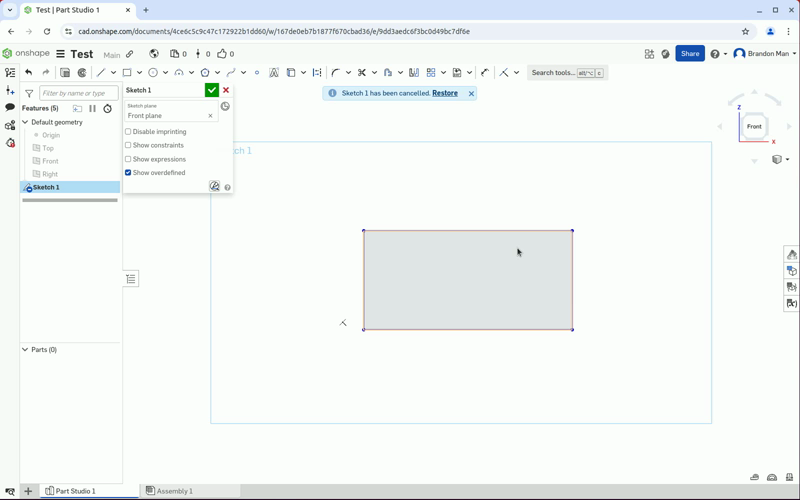
click(517, 247)
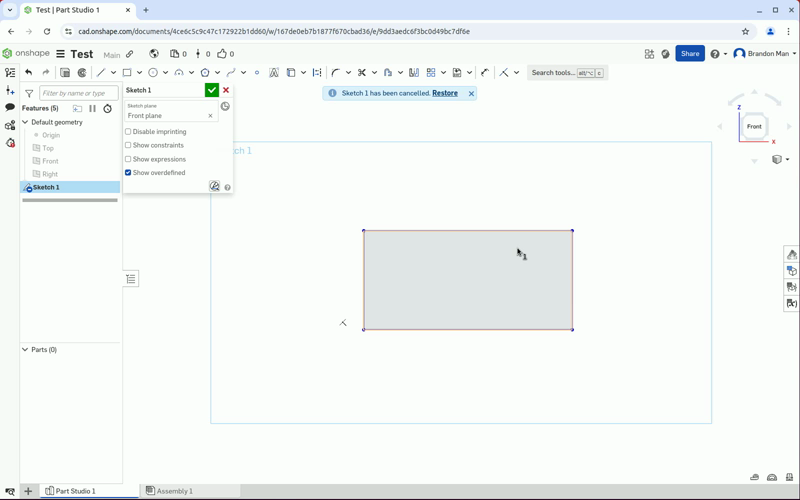
mouse_move(73, 352)
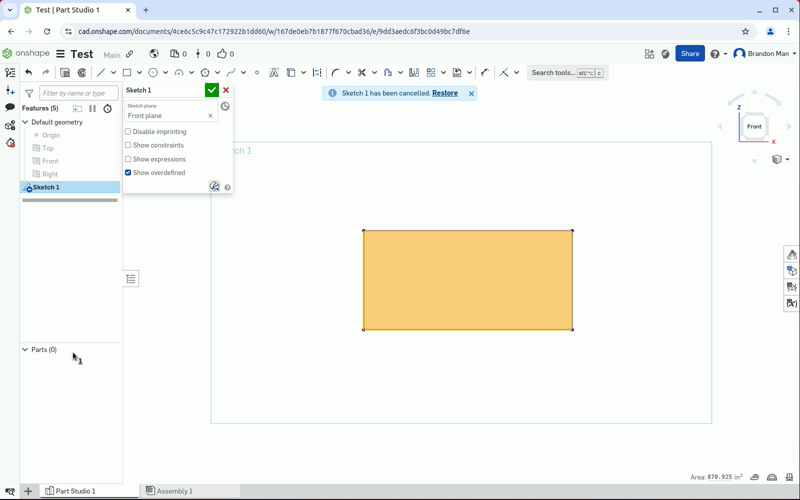
key(shift+y)
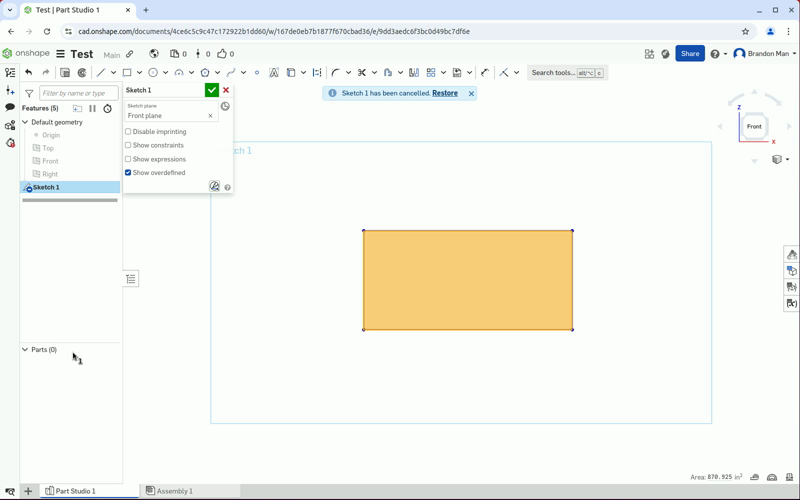
key(shift+e)
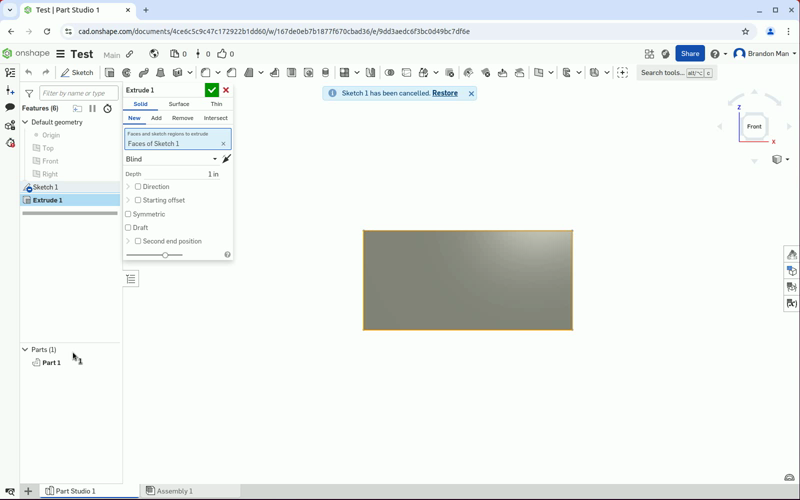
mouse_move(143, 106)
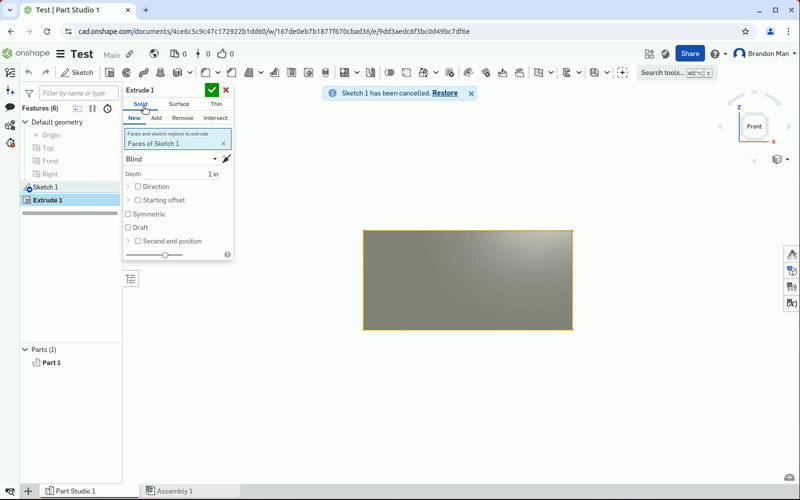
click(143, 106)
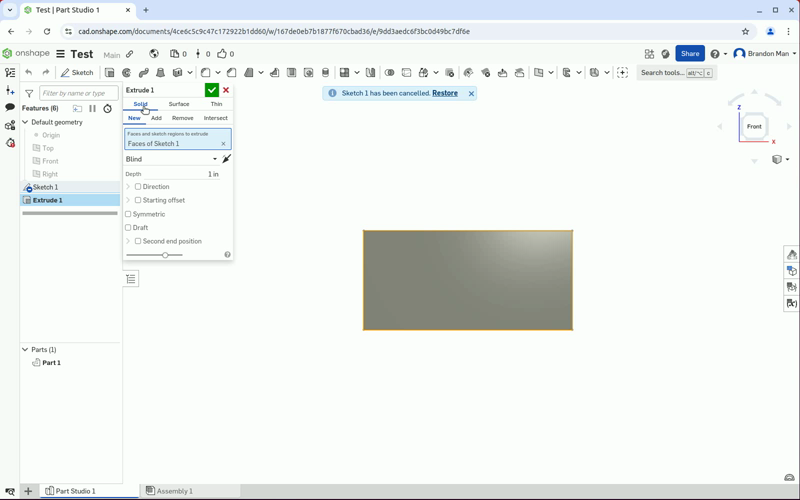
mouse_move(137, 120)
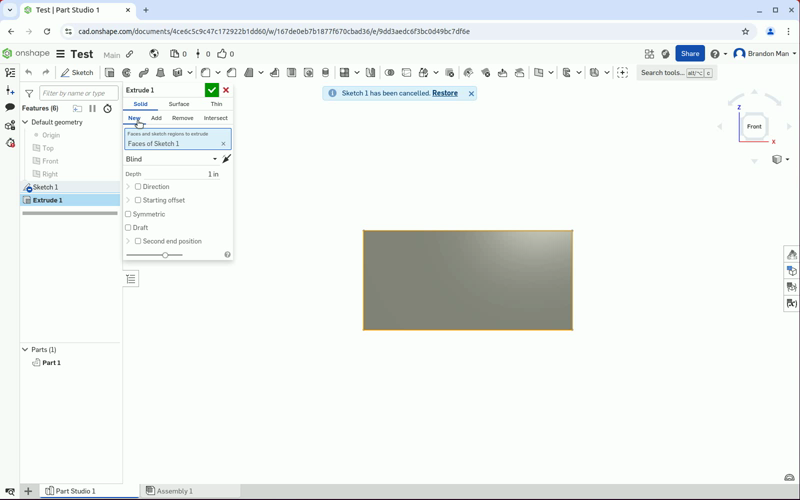
click(137, 120)
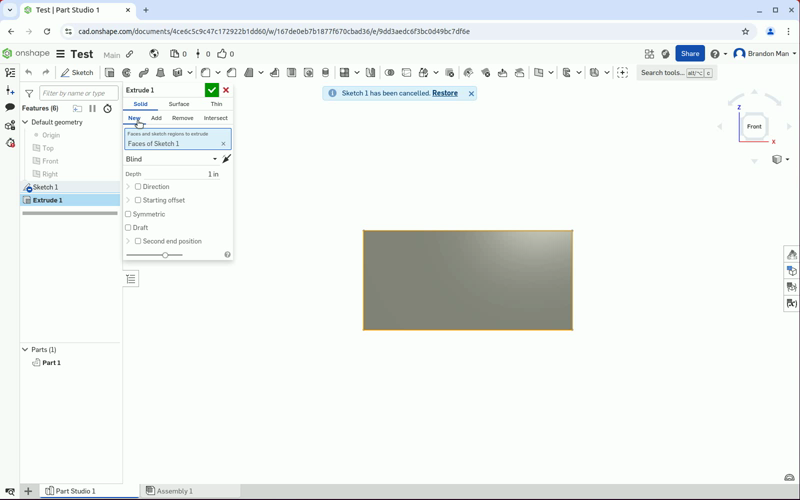
key(tab, 4)
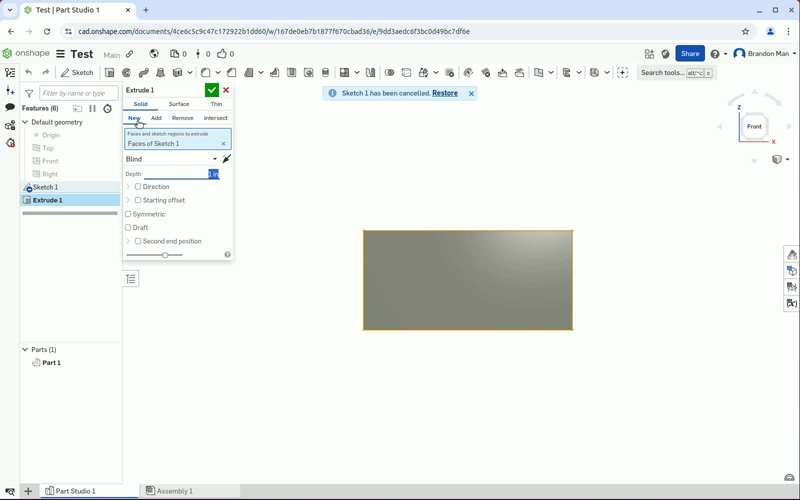
text(10.591)
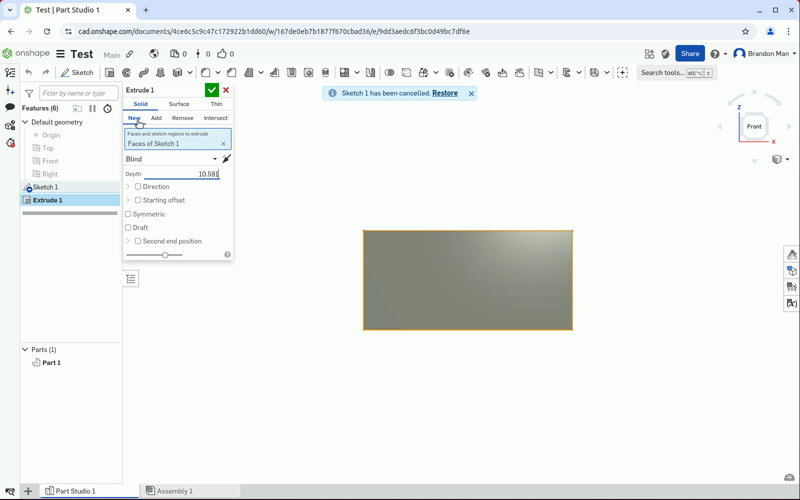
key(enter)
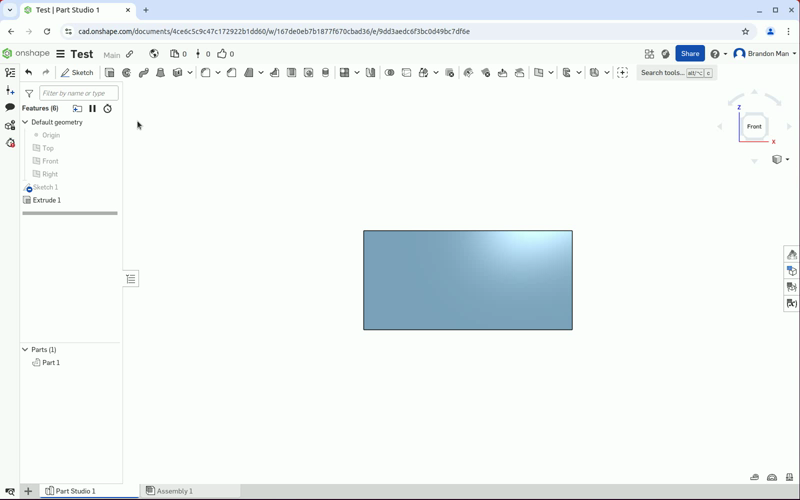
key(shift+h)
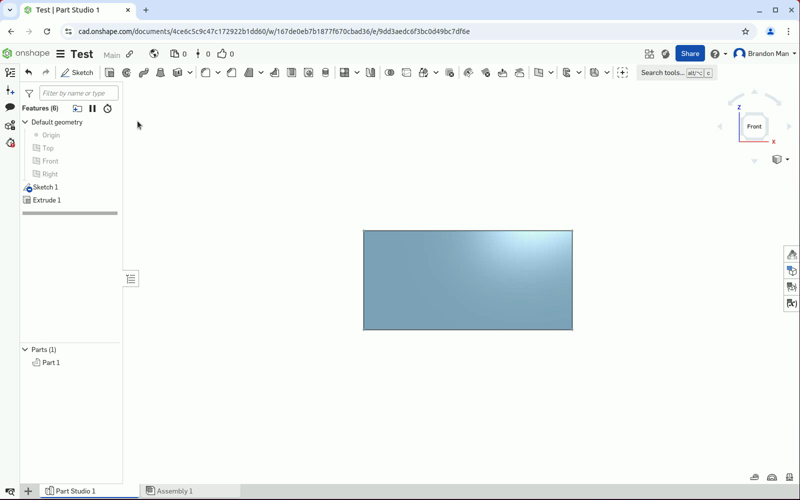
key(shift+h)
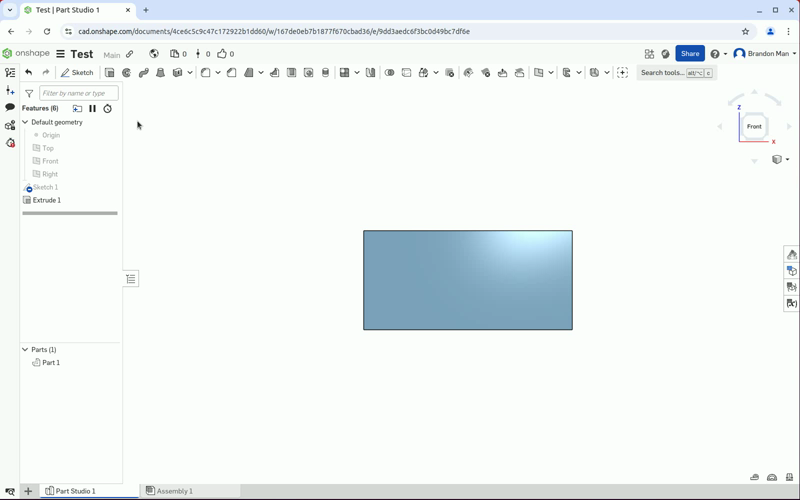
mouse_move(73, 189)
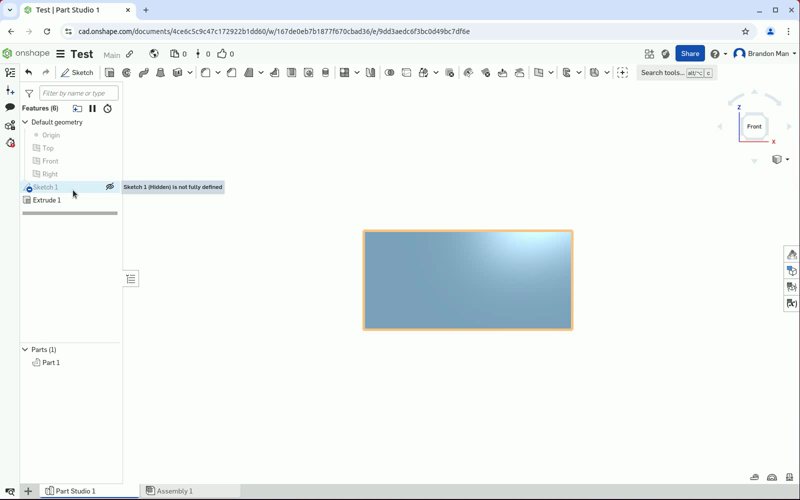
click(73, 189)
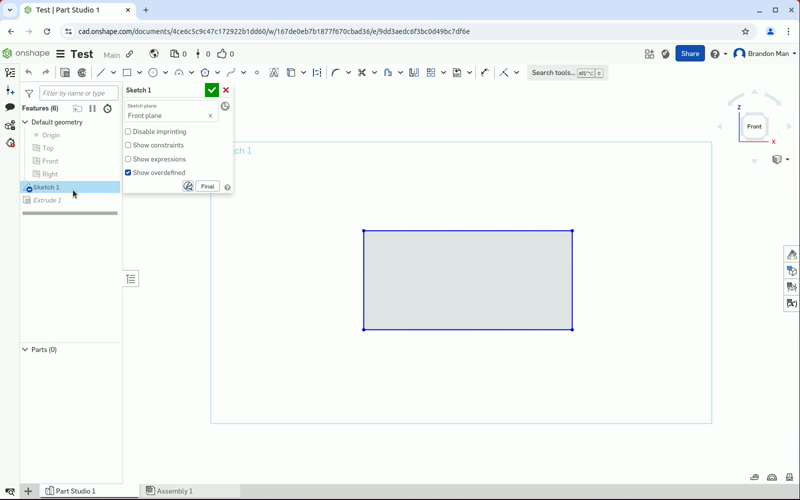
mouse_move(229, 92)
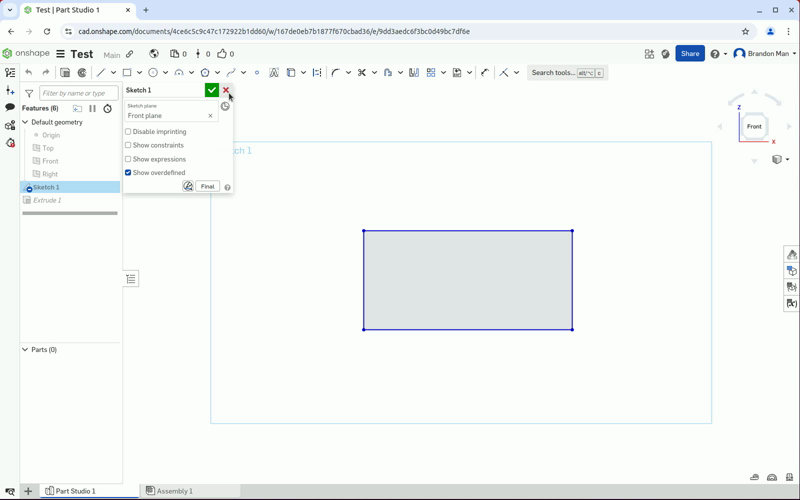
click(229, 92)
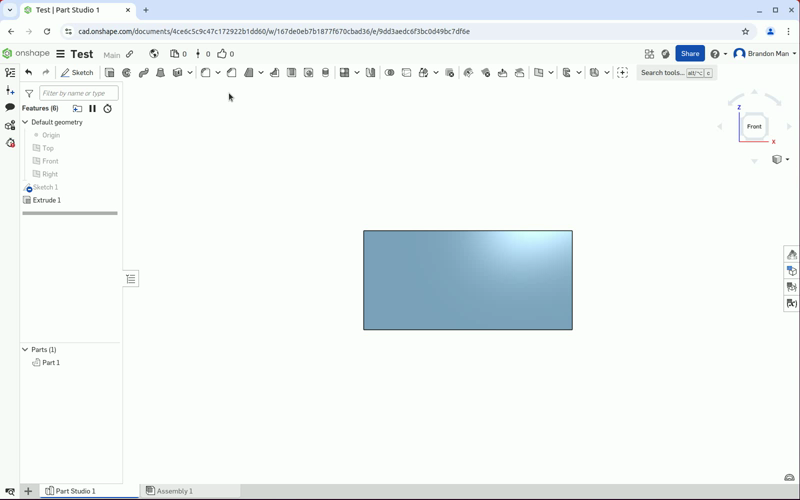
mouse_move(541, 75)
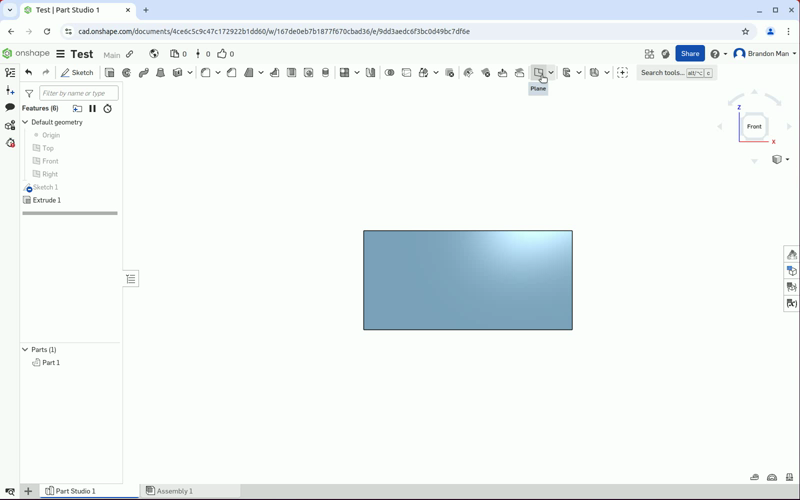
click(541, 75)
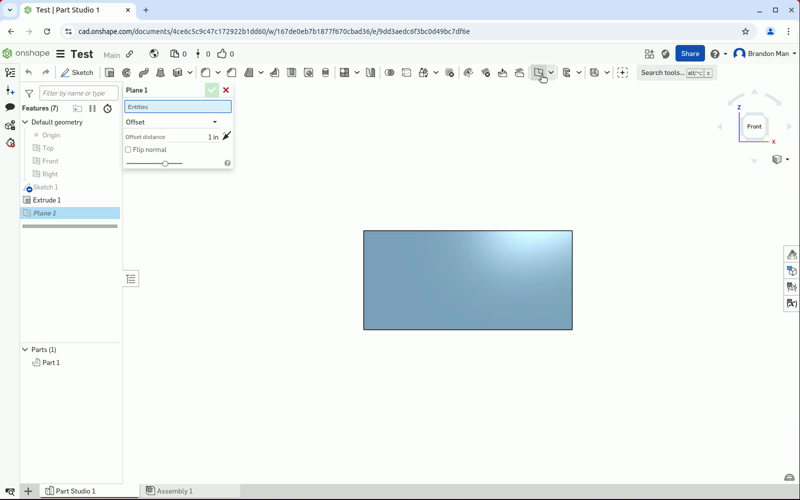
mouse_move(73, 163)
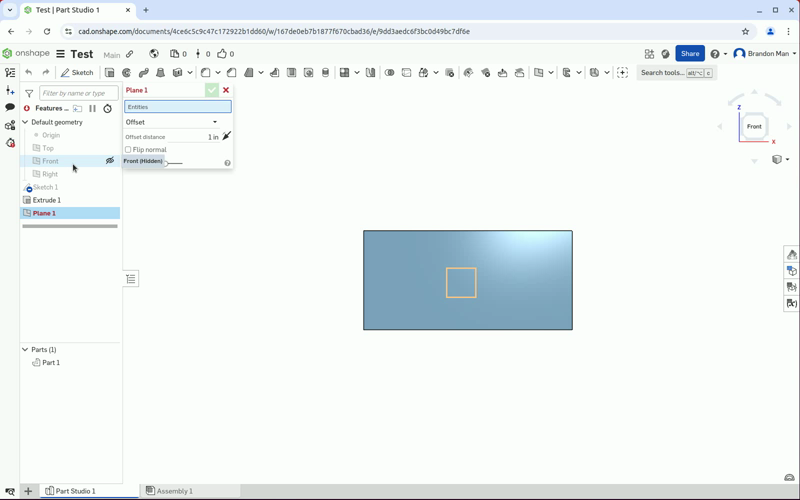
click(73, 163)
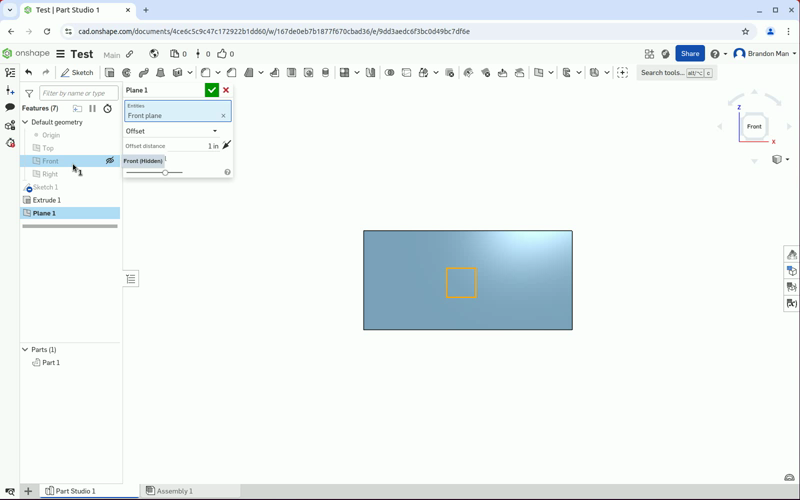
key(tab, 2)
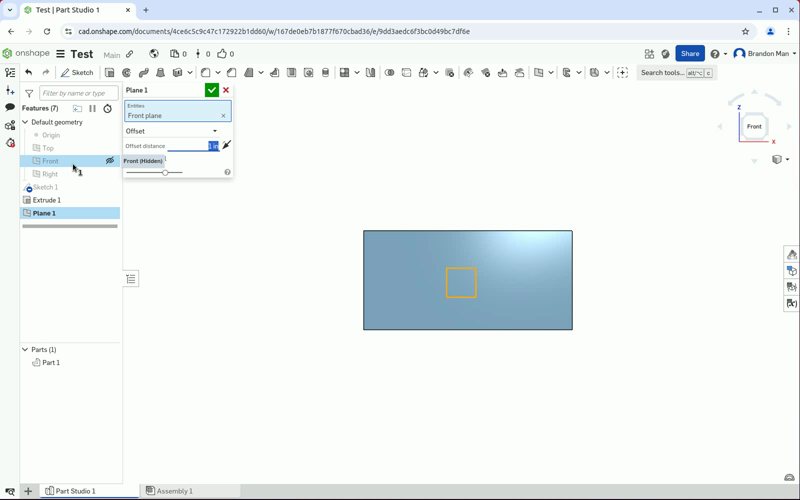
text(10.599)
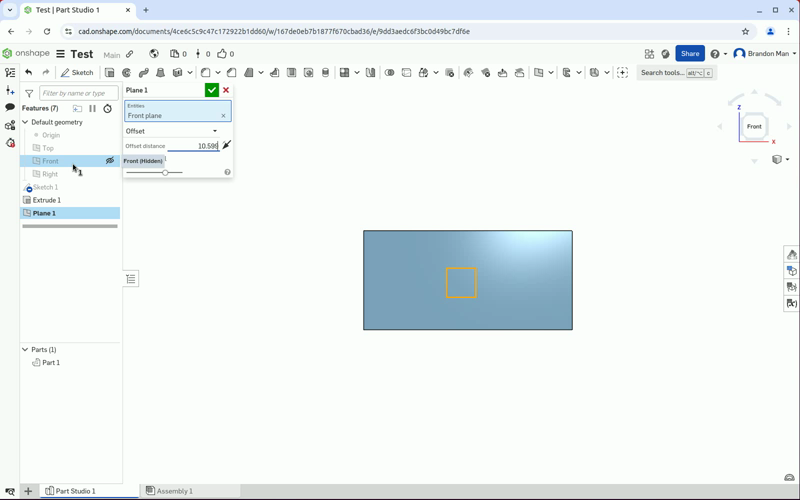
key(enter, 2)
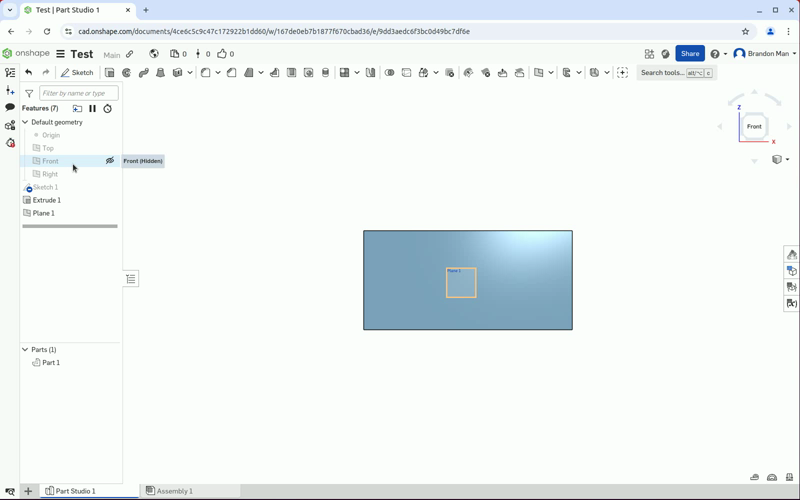
key(shift+s)
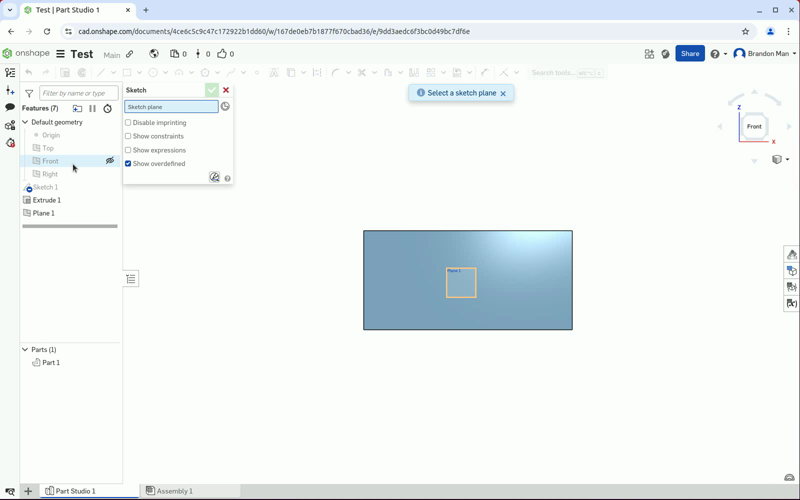
mouse_move(73, 215)
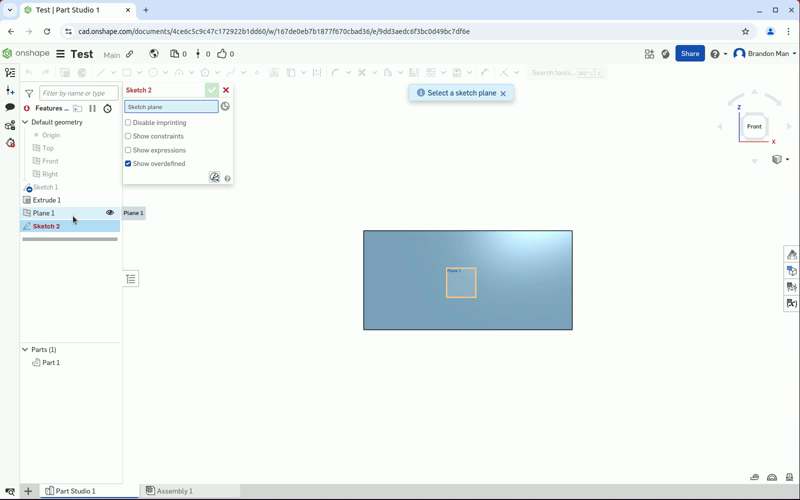
click(73, 215)
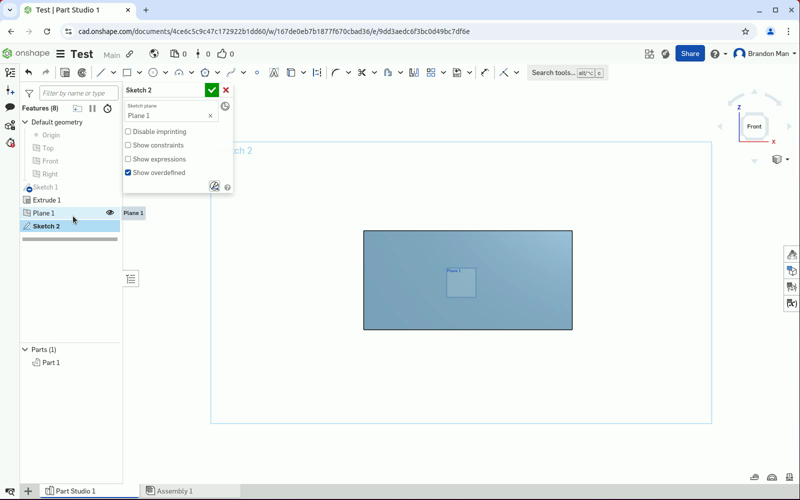
mouse_move(73, 352)
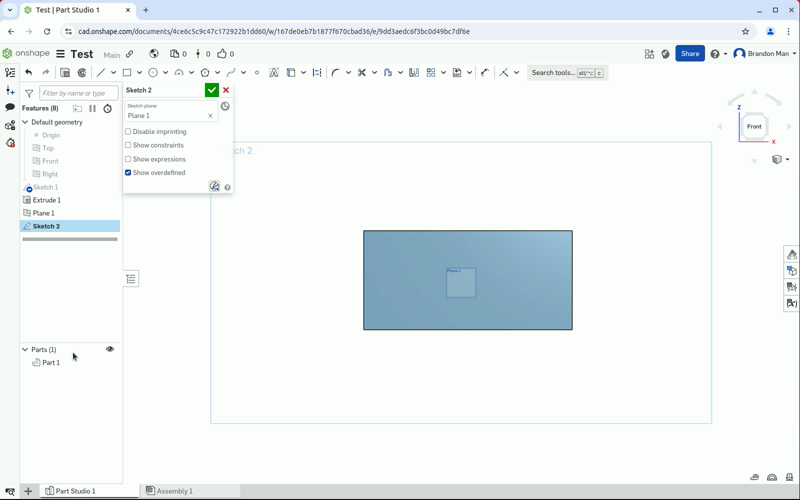
key(y)
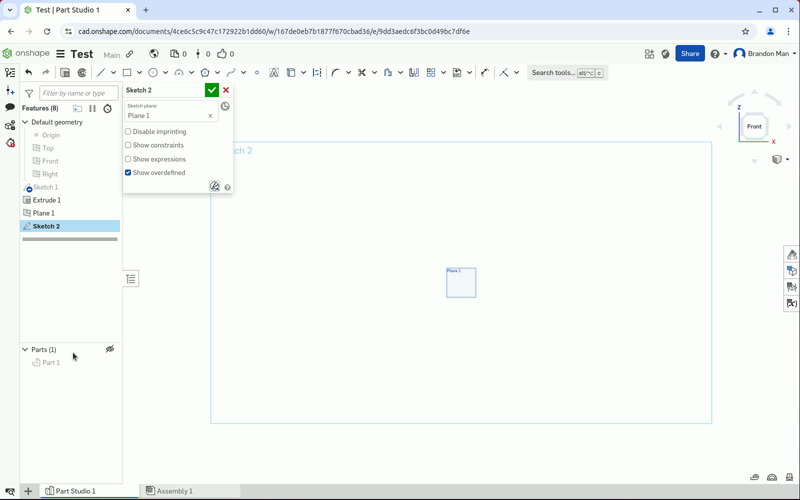
key(c)
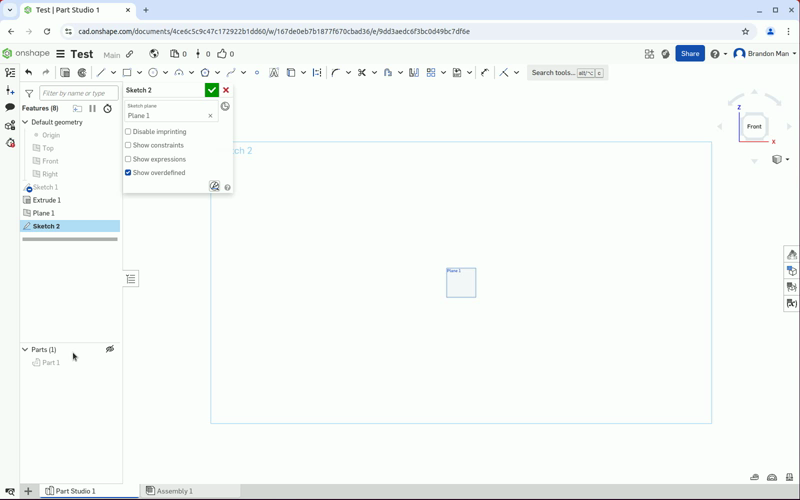
key_down(shift)
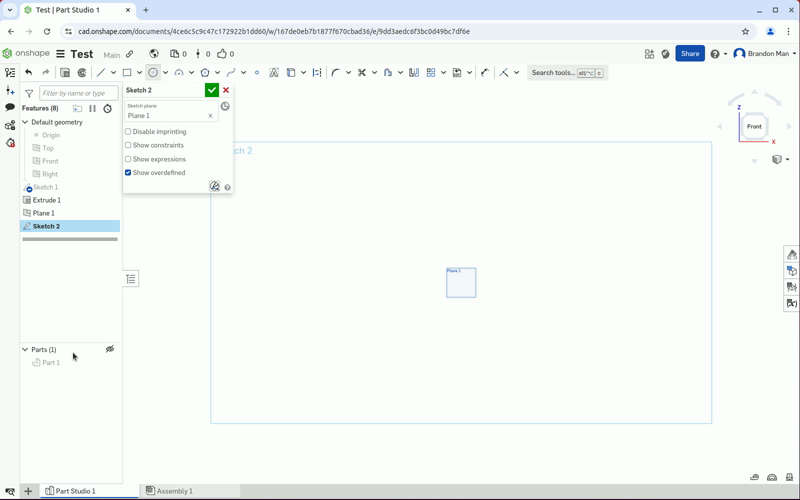
mouse_move(415, 282)
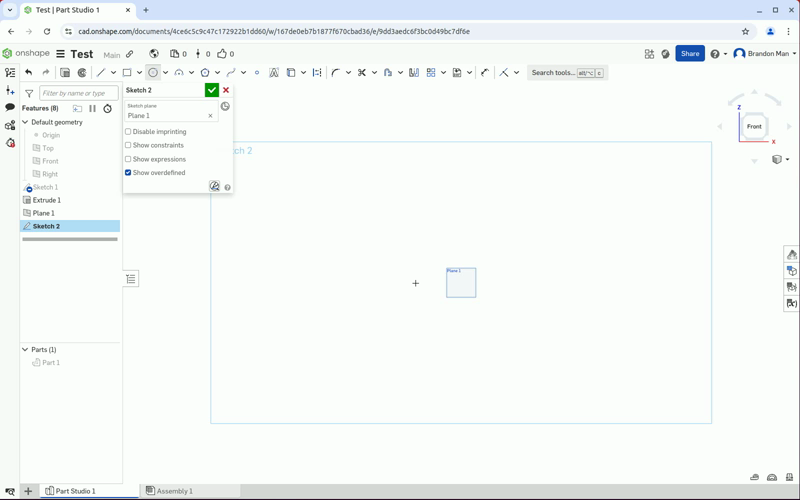
click(415, 282)
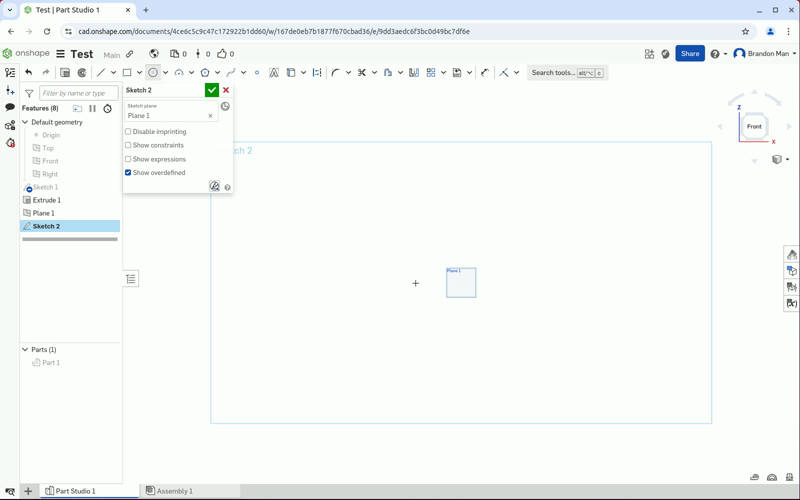
key_up(shift)
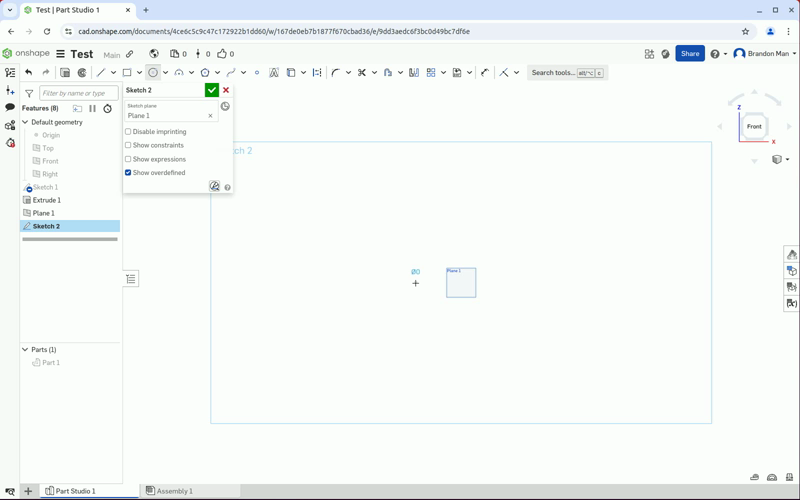
mouse_move(451, 282)
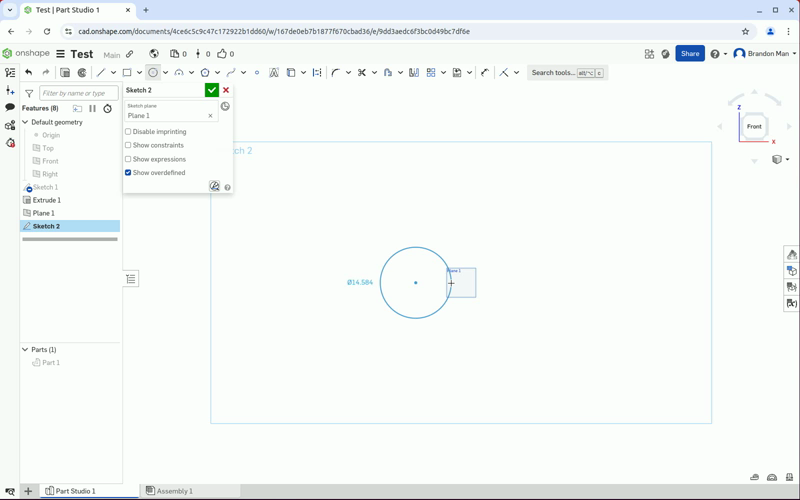
click(451, 282)
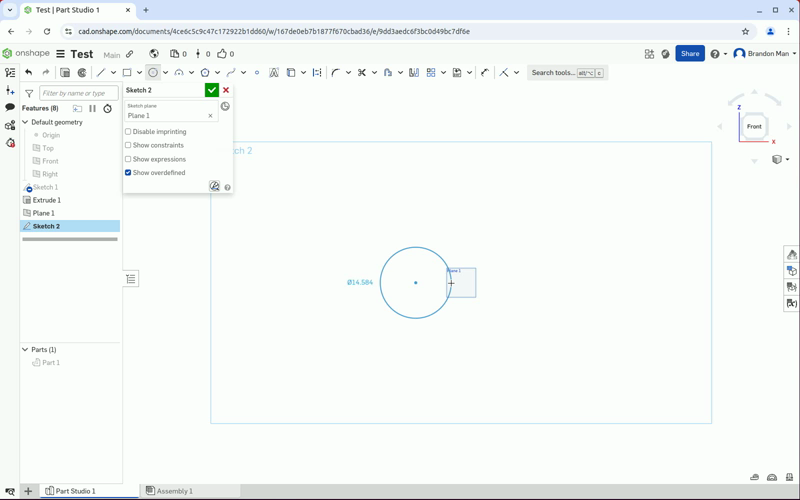
key(esc)
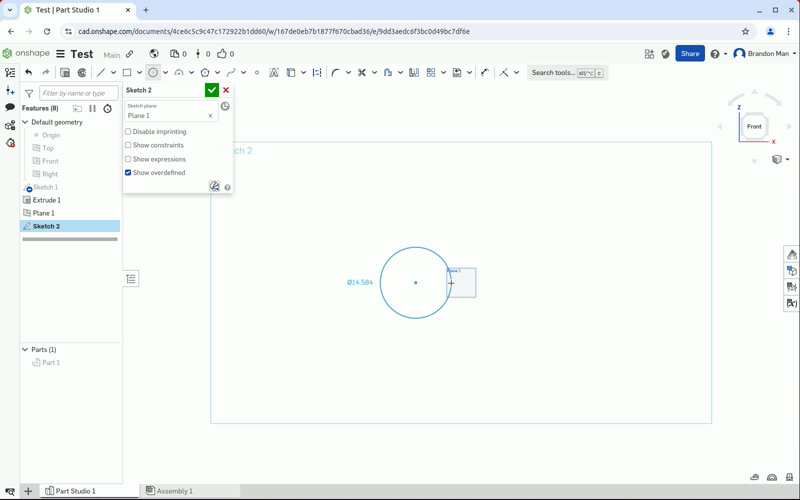
mouse_move(413, 295)
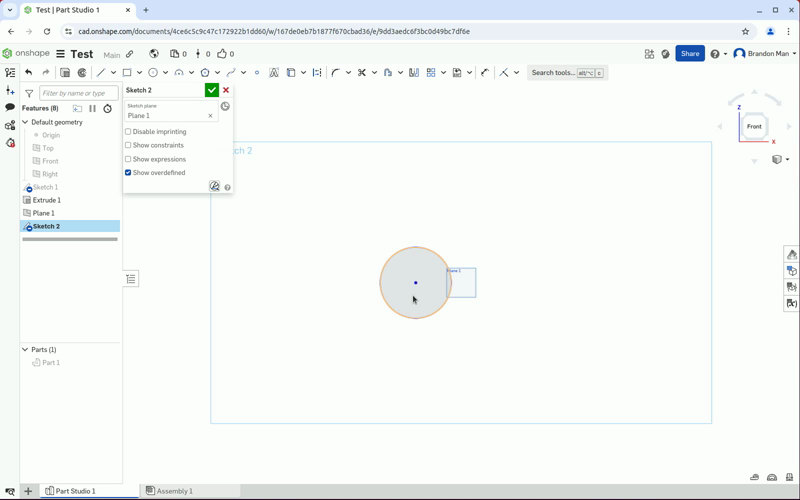
click(413, 295)
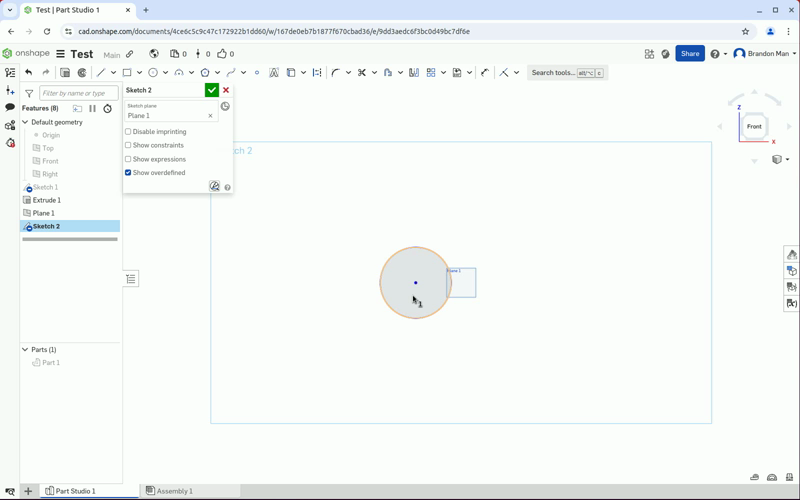
mouse_move(73, 352)
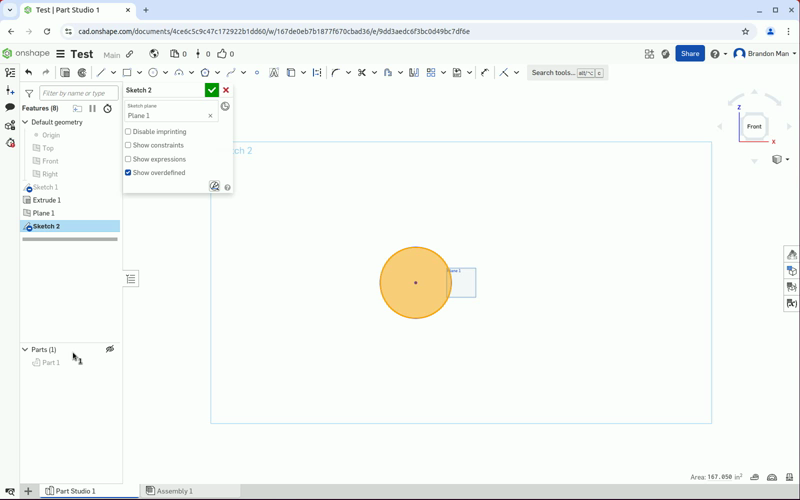
key(shift+y)
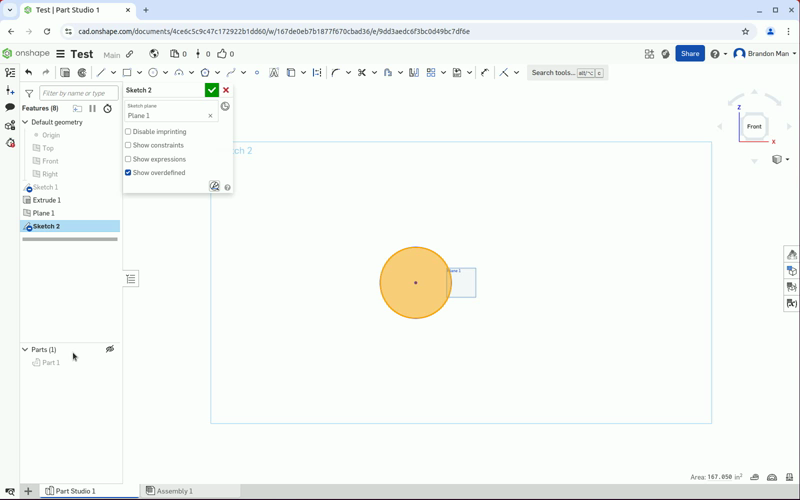
key(shift+e)
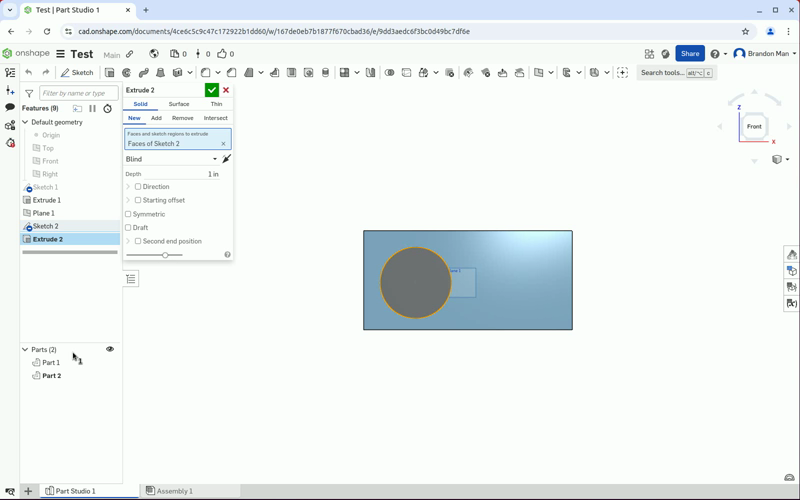
mouse_move(143, 106)
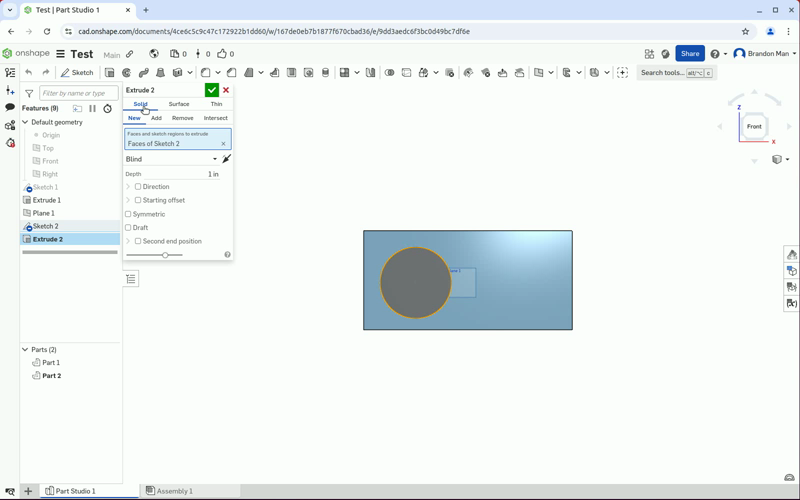
click(143, 106)
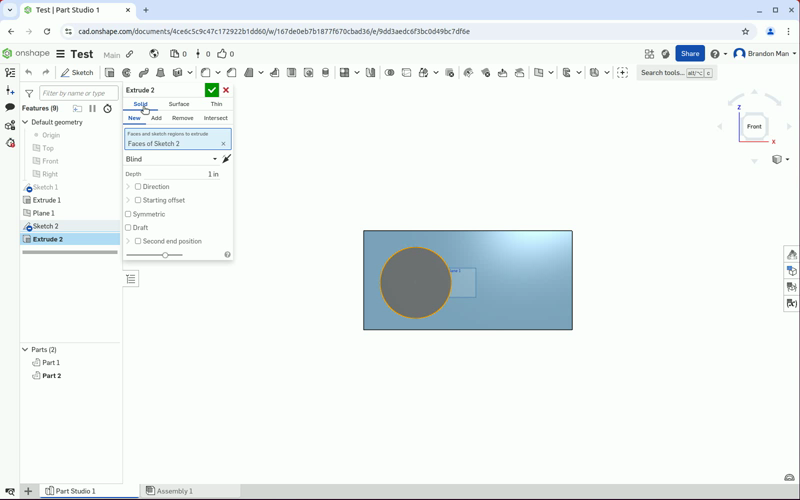
mouse_move(186, 120)
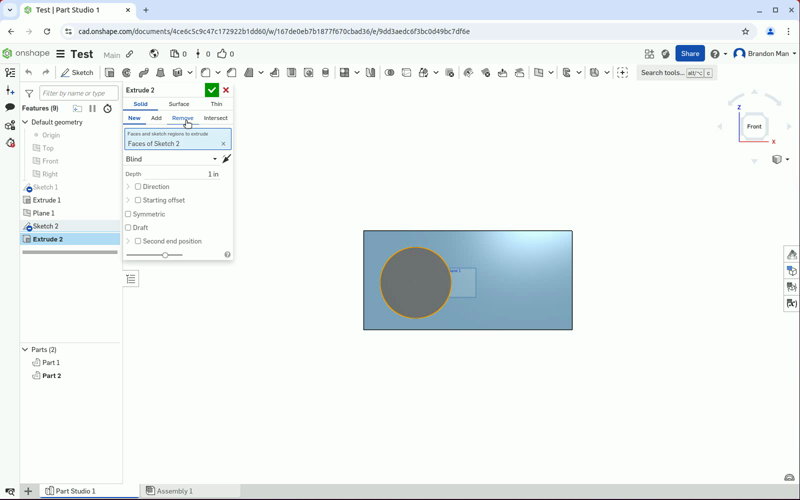
click(186, 120)
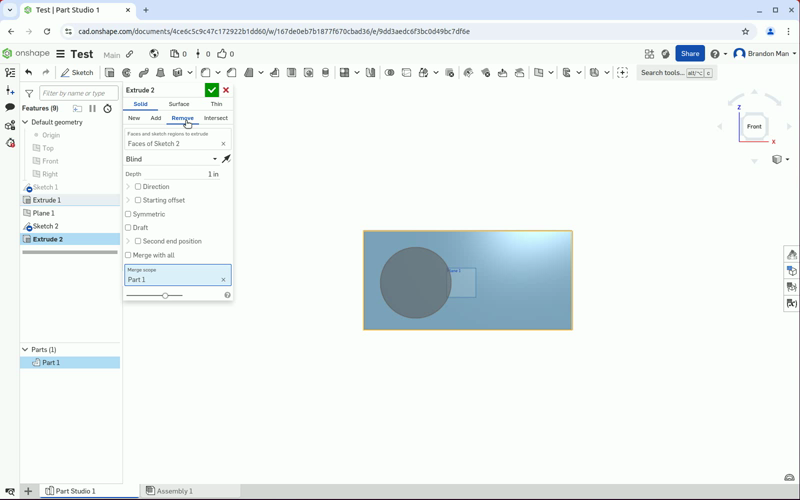
key(tab, 4)
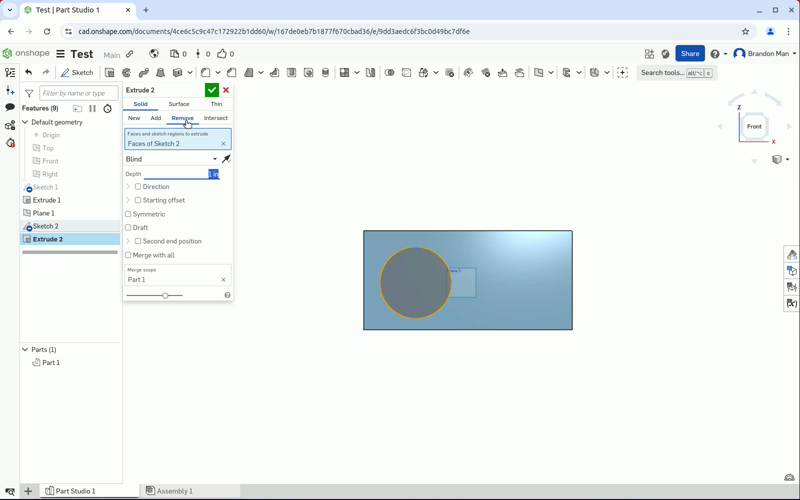
text(12.517)
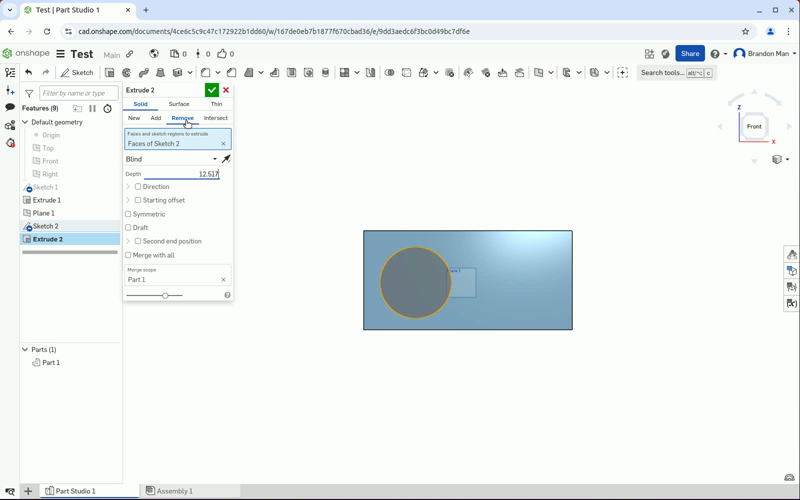
key(tab, 6)
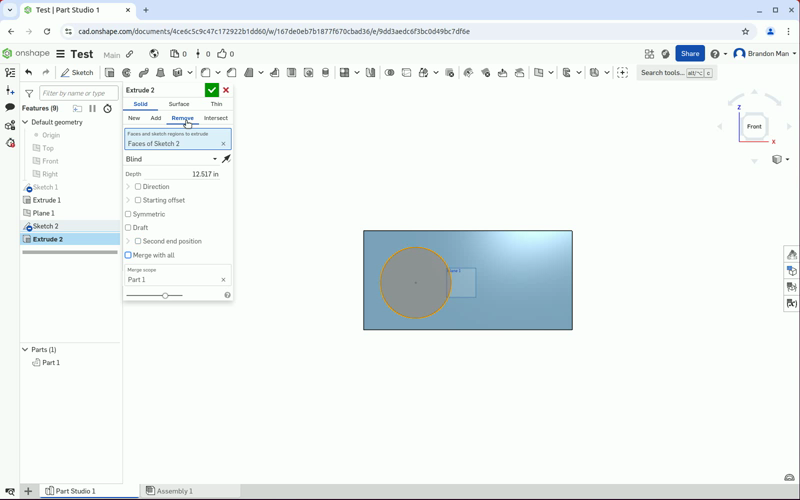
key(space)
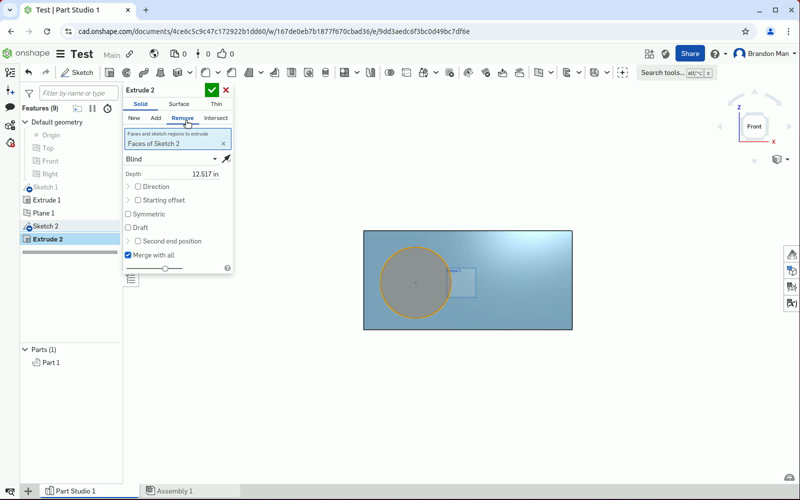
key(enter)
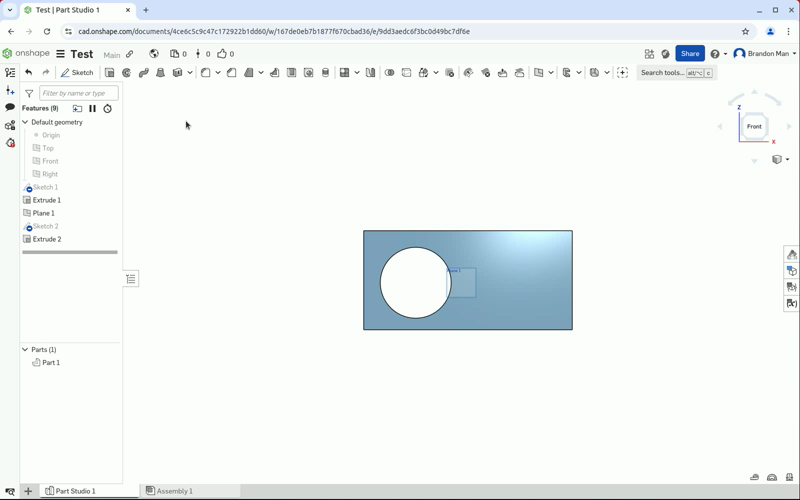
key(shift+h)
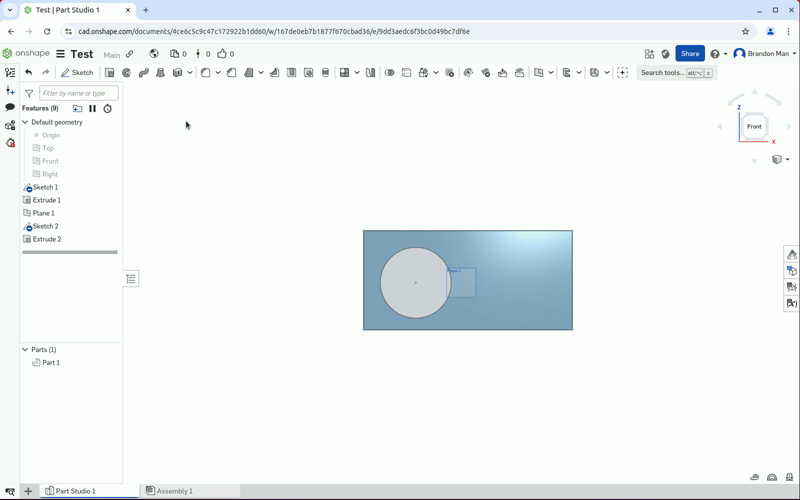
key(shift+h)
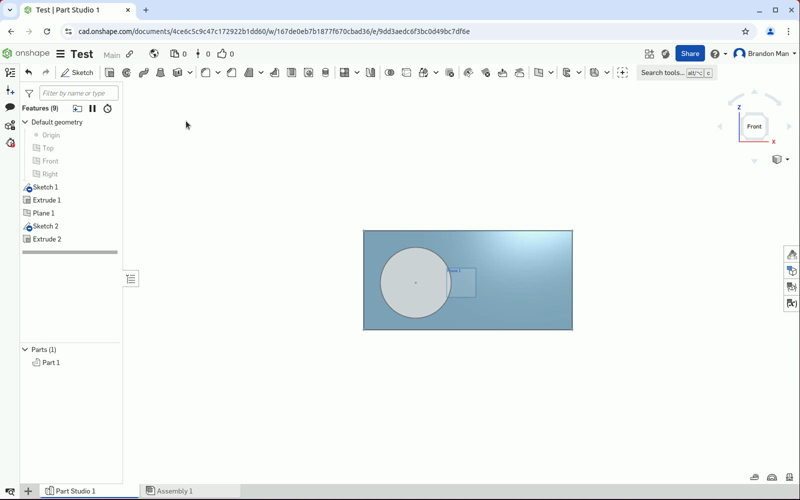
key(shift+7)
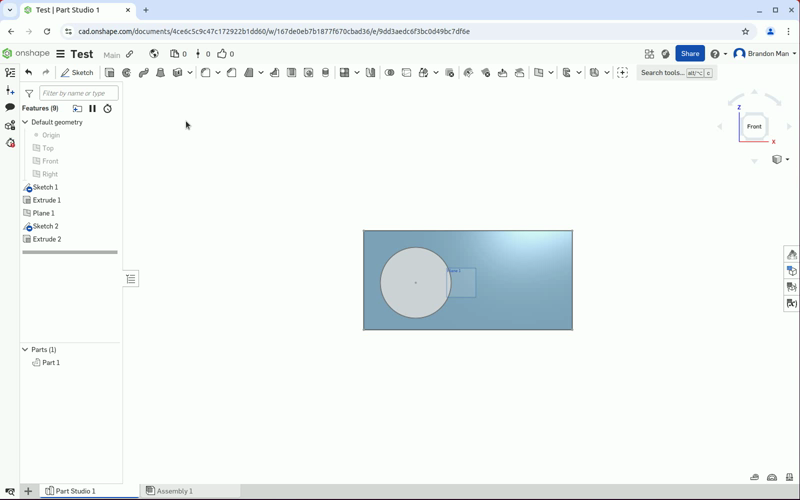
key(left, 2)
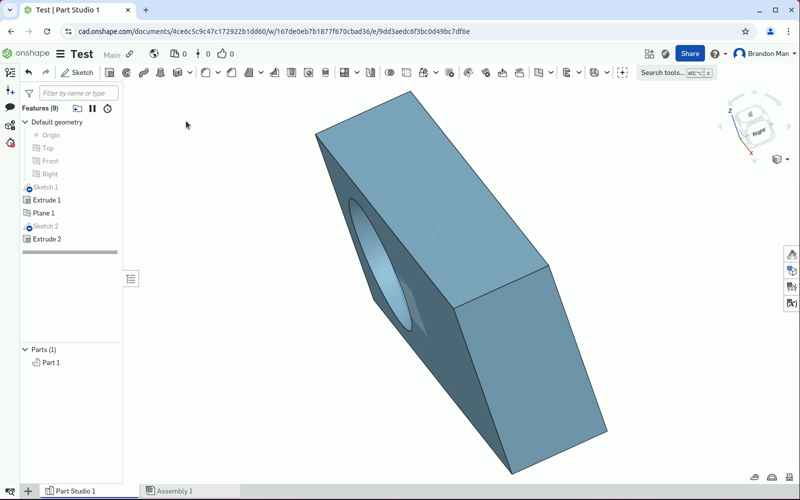
key(down, 2)
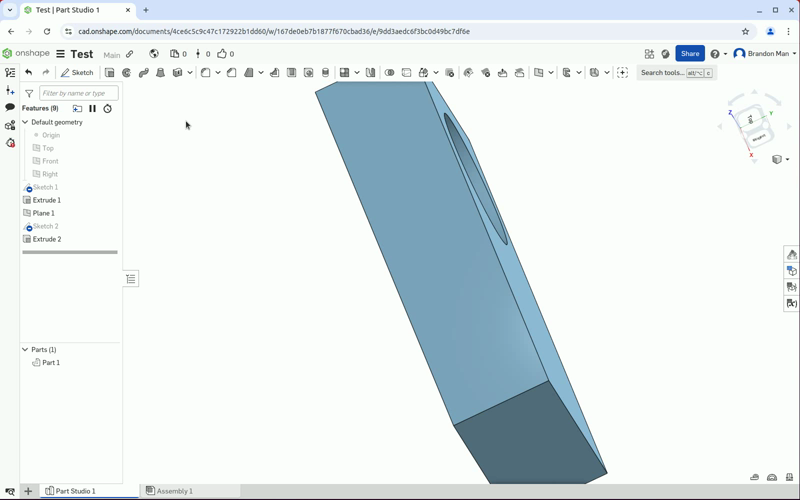
key(up, 2)
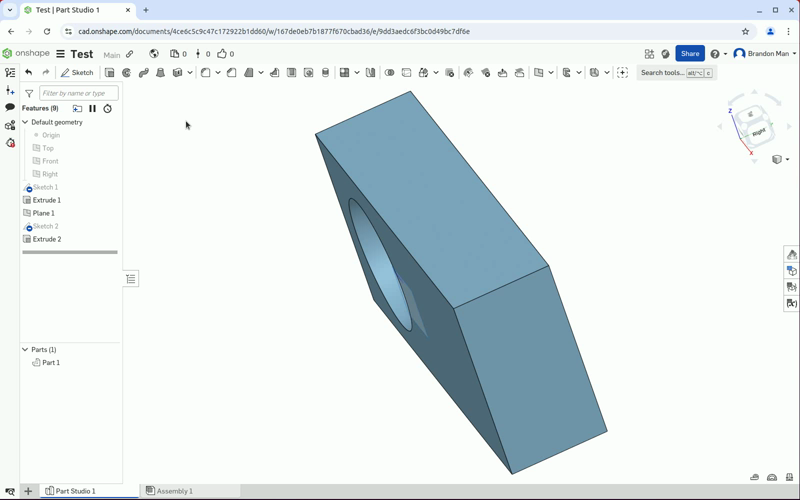
key(right, 2)
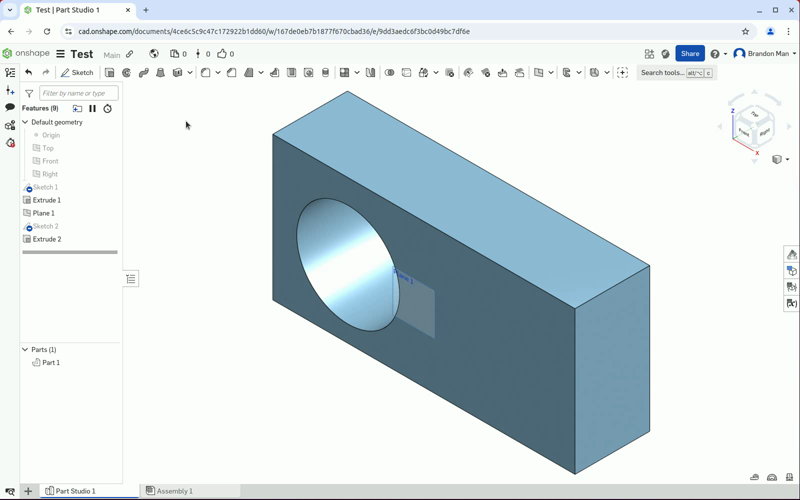
mouse_move(73, 189)
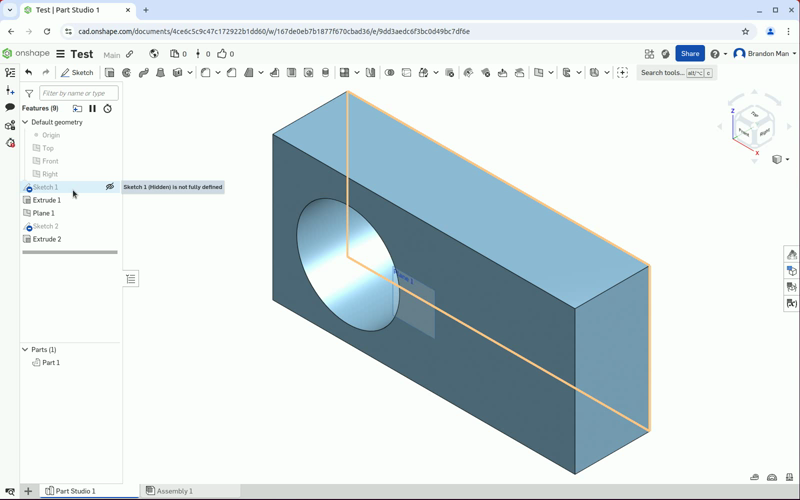
click(73, 189)